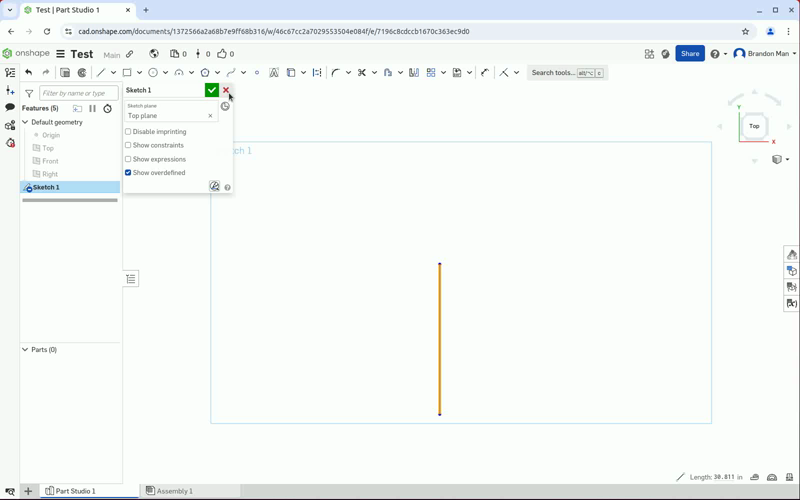
key(shift+h)
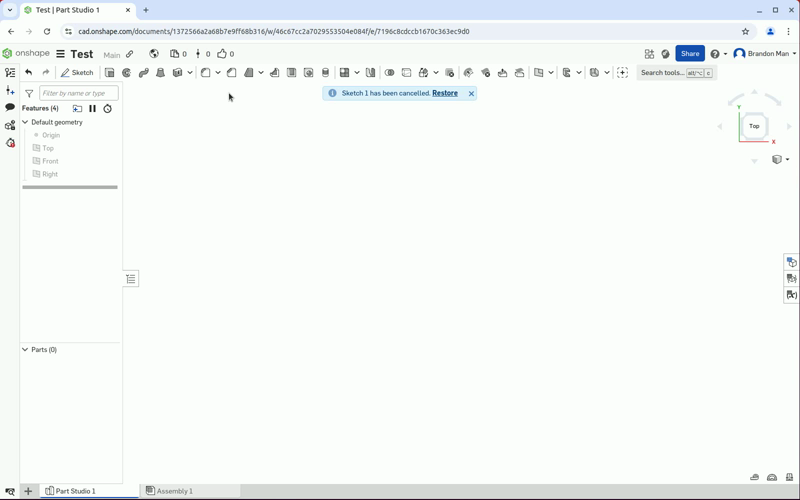
mouse_move(73, 352)
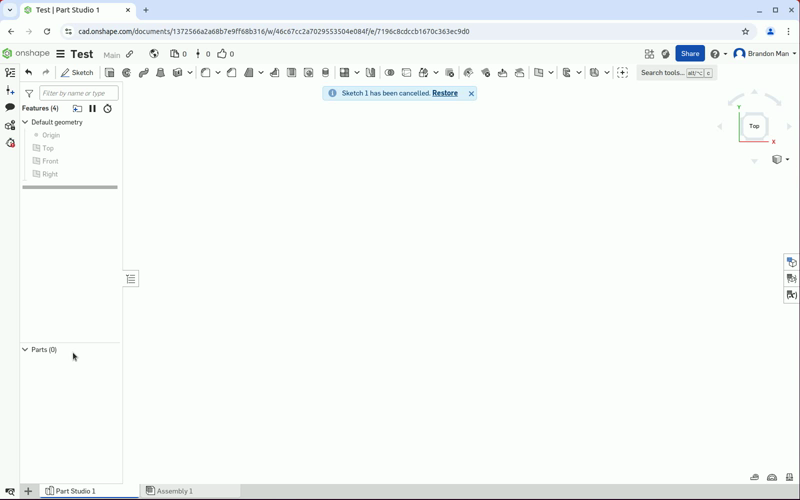
key(y)
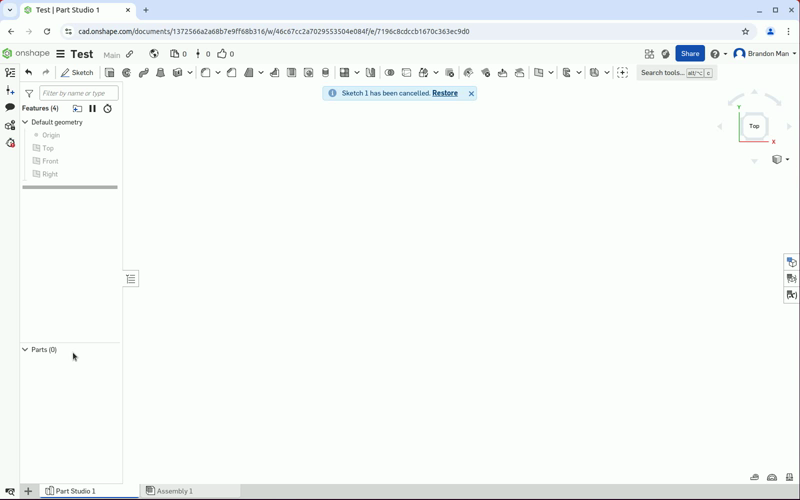
key(shift+p)
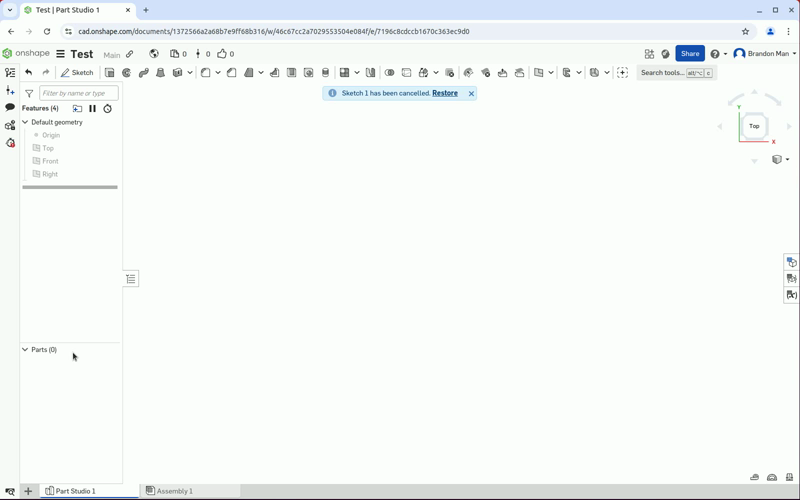
key(space)
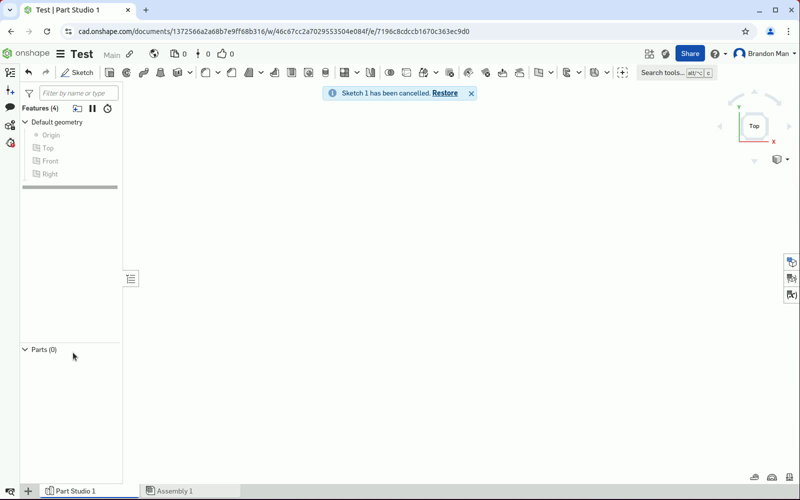
key_down(shift)
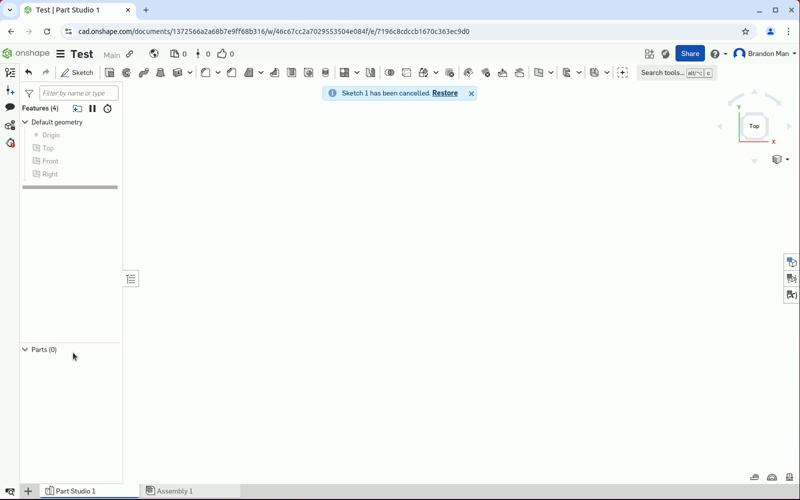
key(up)
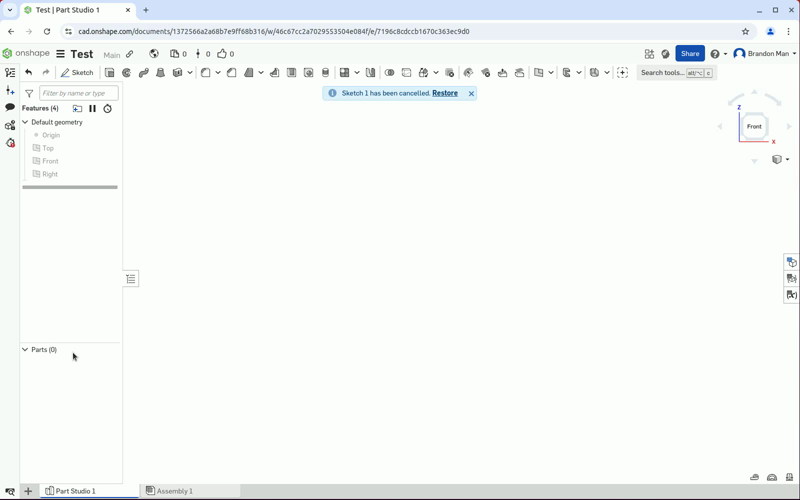
key_up(shift)
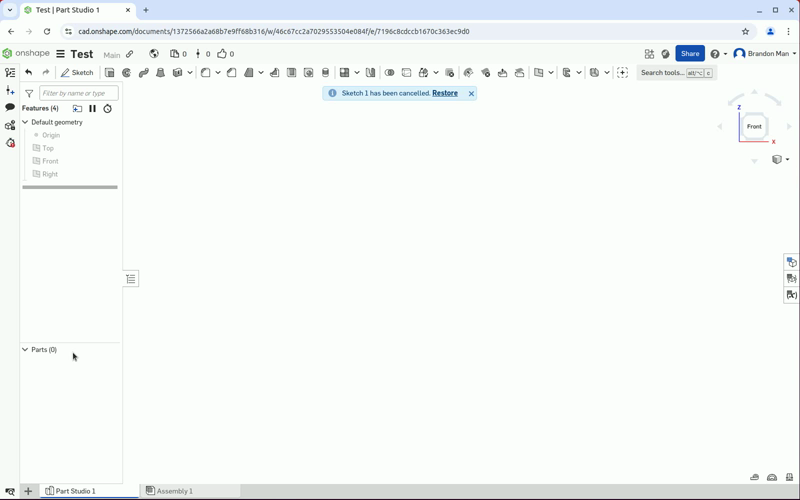
mouse_move(73, 352)
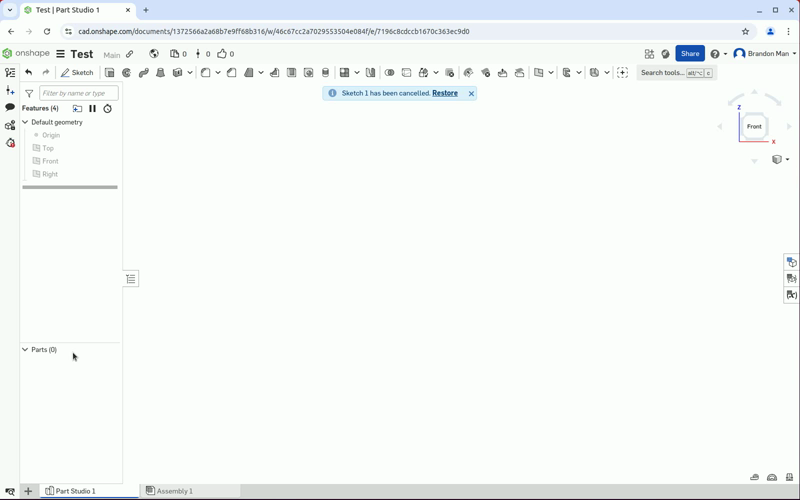
key(shift+y)
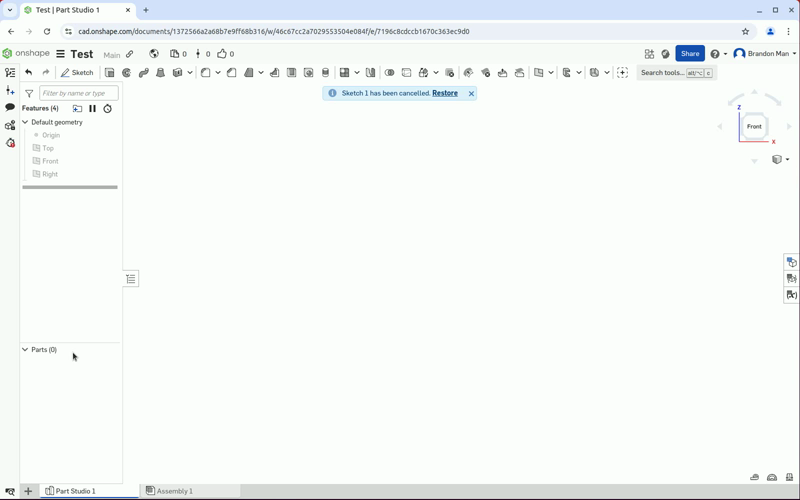
key(shift+s)
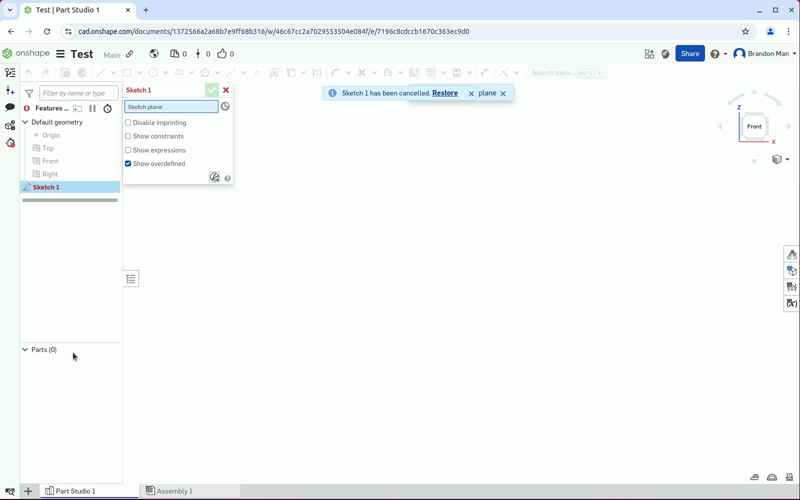
mouse_move(73, 163)
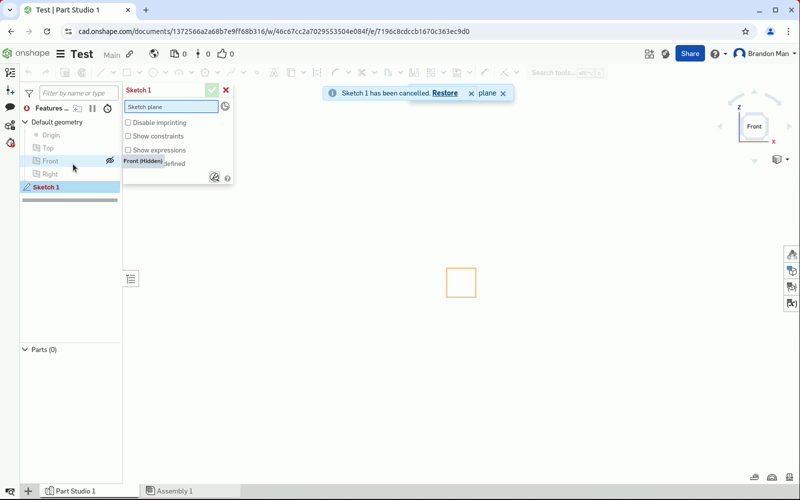
click(73, 163)
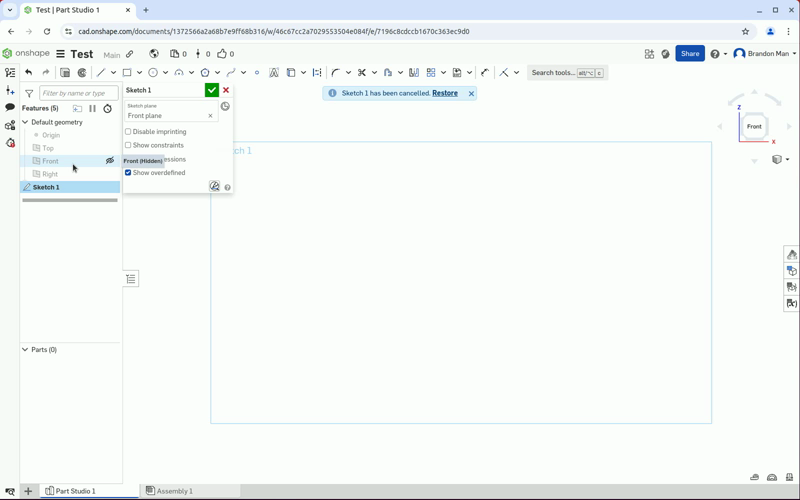
mouse_move(73, 352)
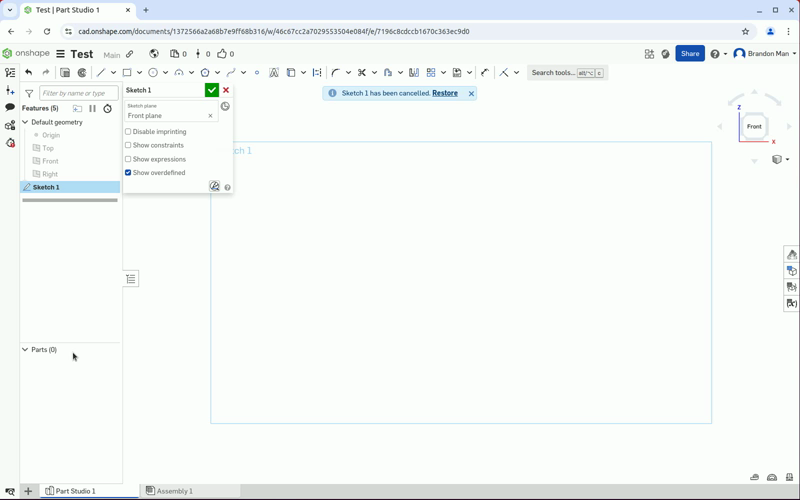
key(y)
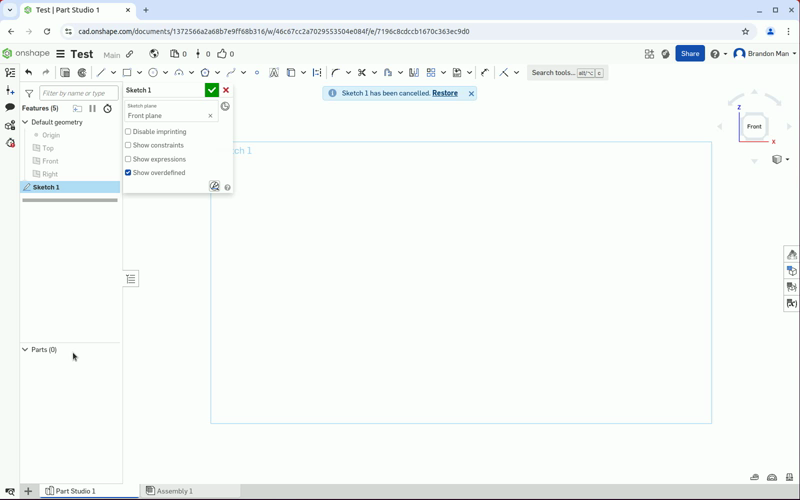
key(l)
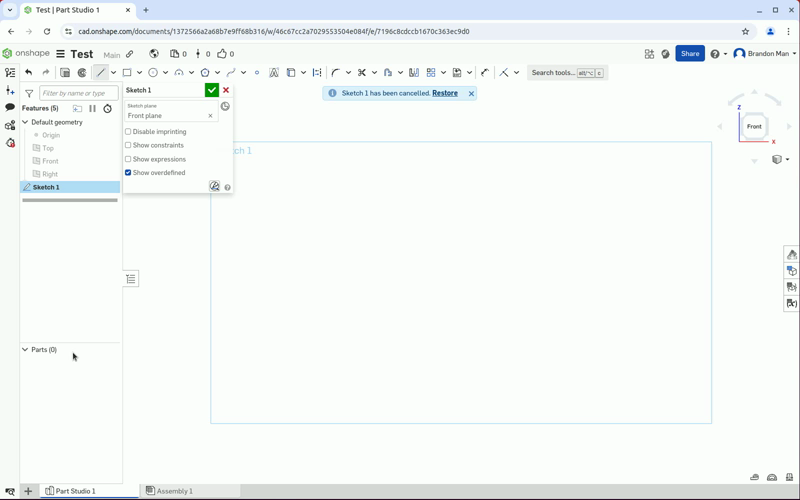
key_down(shift)
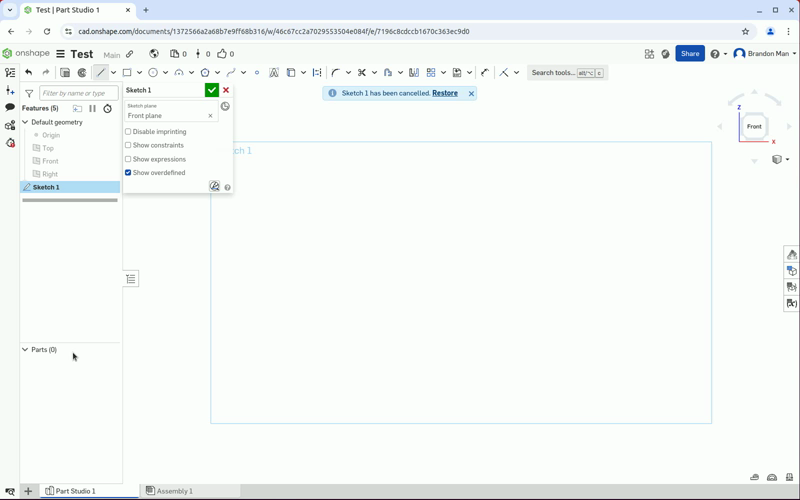
mouse_move(407, 314)
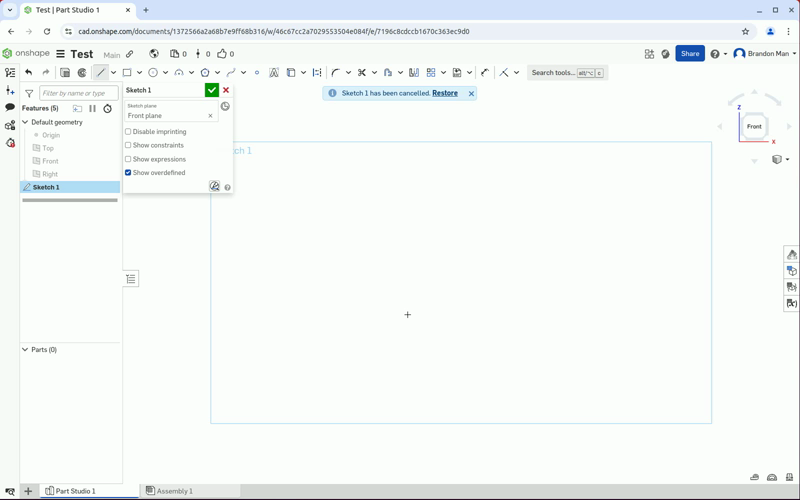
click(407, 314)
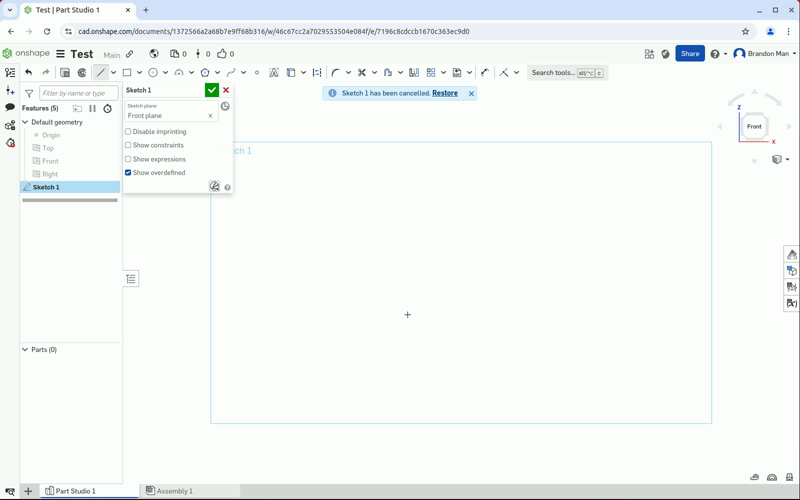
key_up(shift)
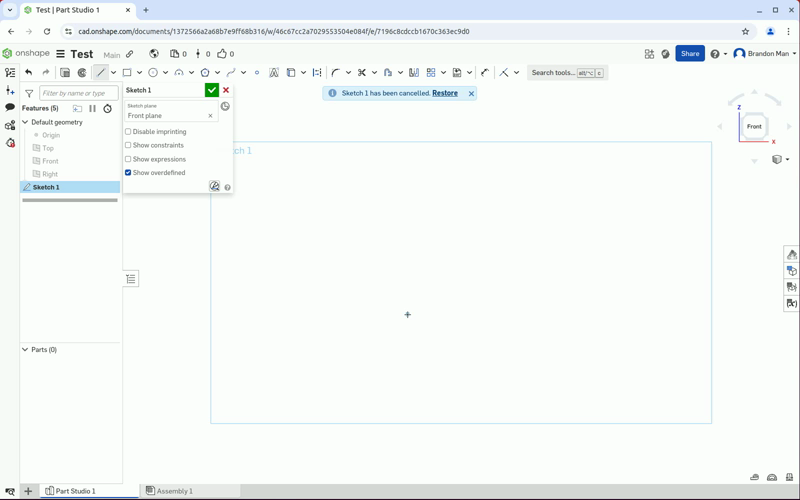
key_down(shift)
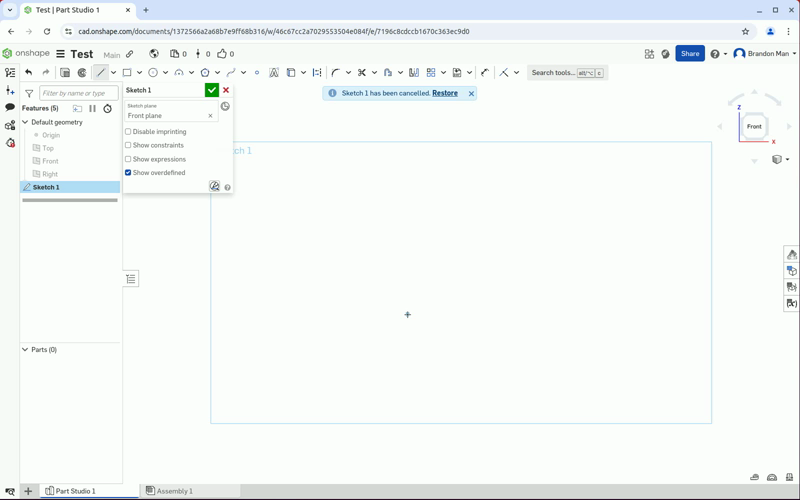
mouse_move(513, 314)
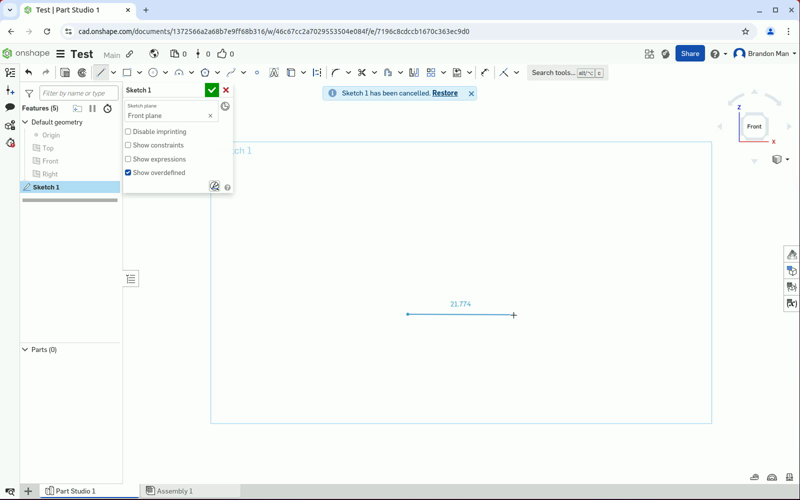
click(513, 314)
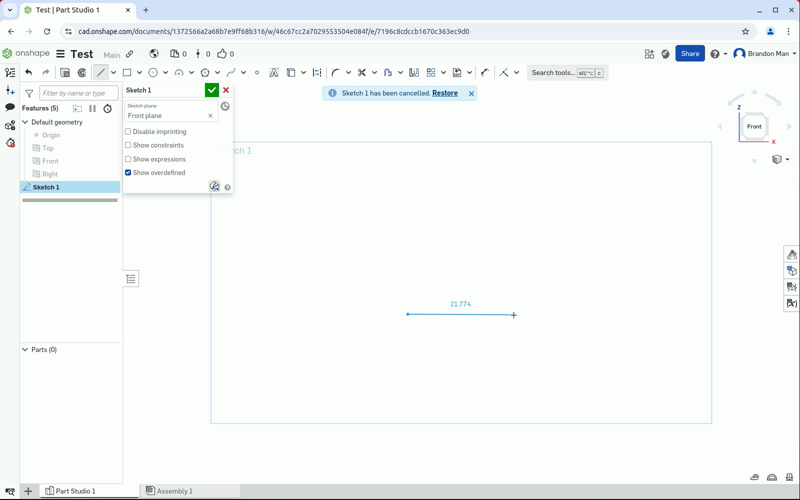
key_up(shift)
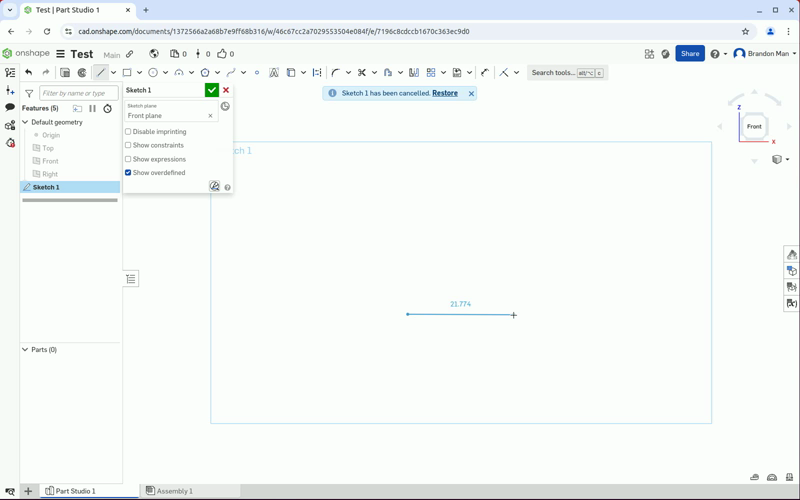
key_down(shift)
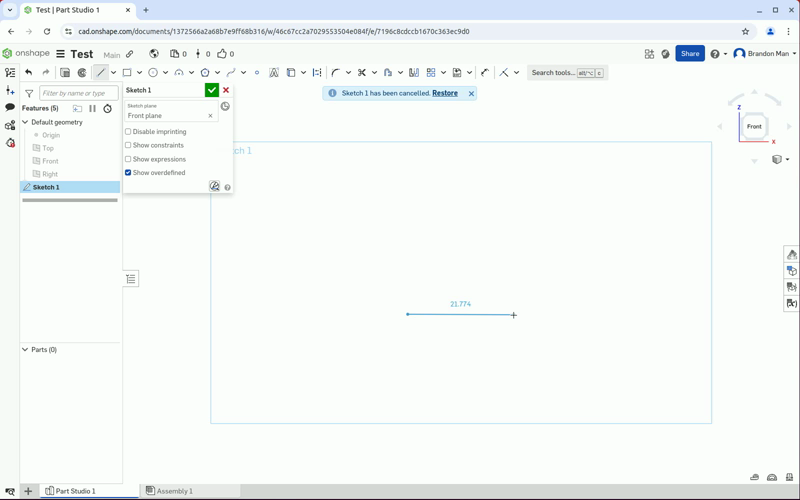
mouse_move(513, 250)
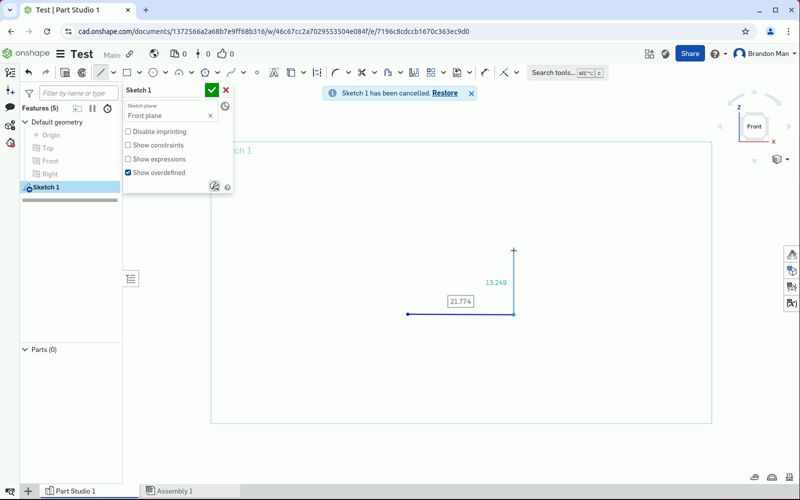
click(513, 250)
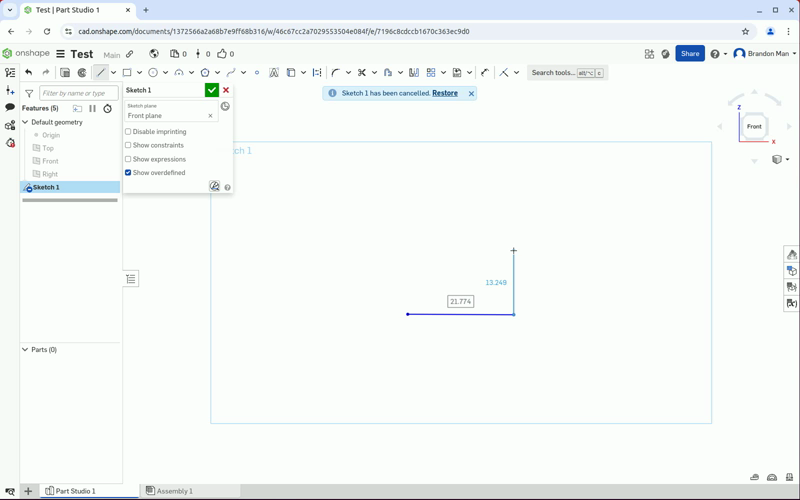
key_up(shift)
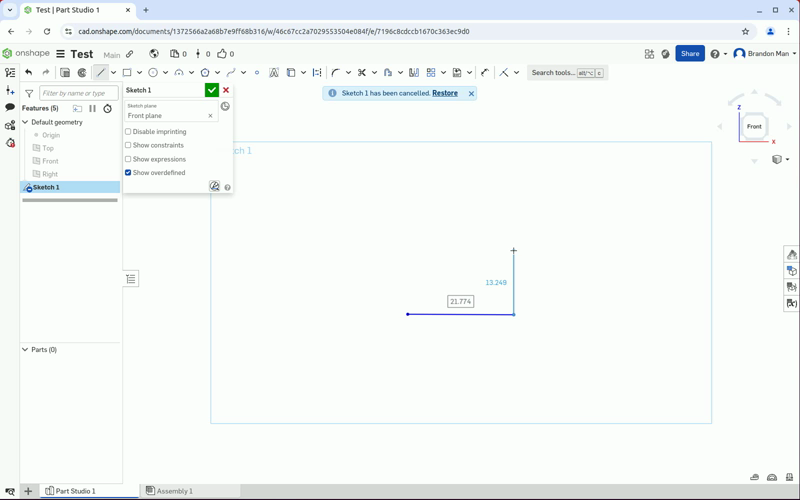
key_down(shift)
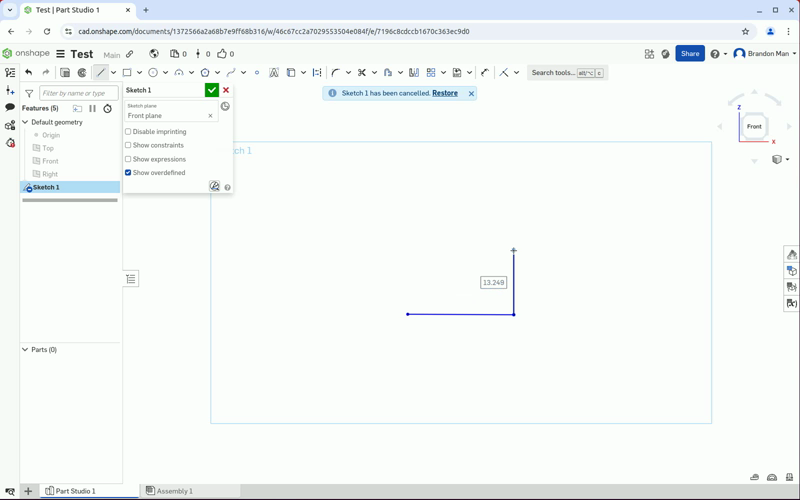
mouse_move(407, 250)
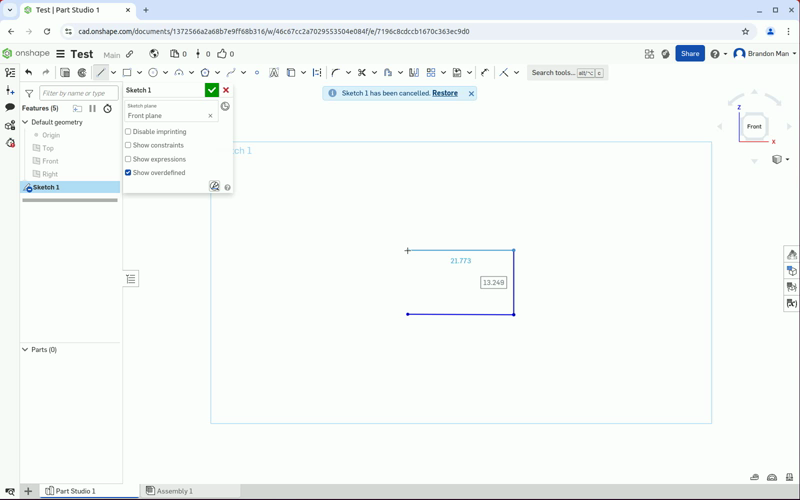
click(407, 250)
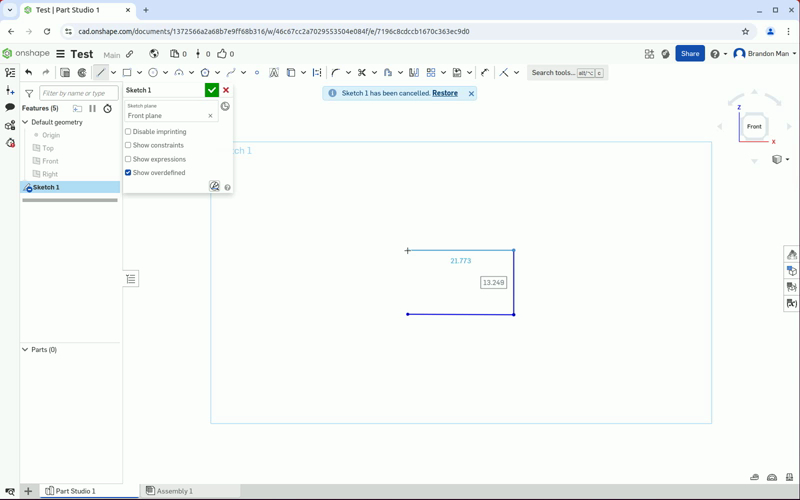
key_up(shift)
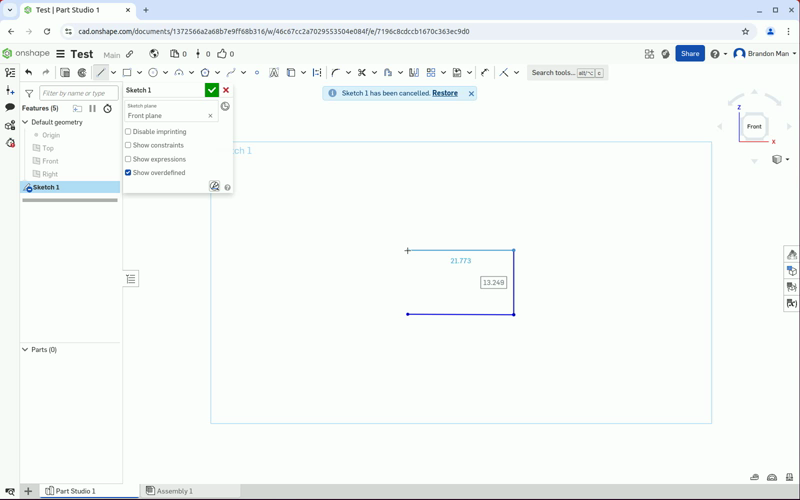
key_down(shift)
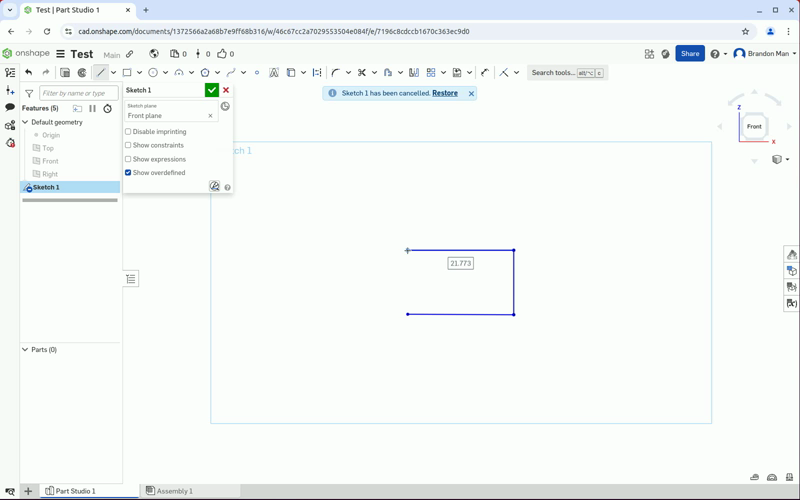
mouse_move(407, 314)
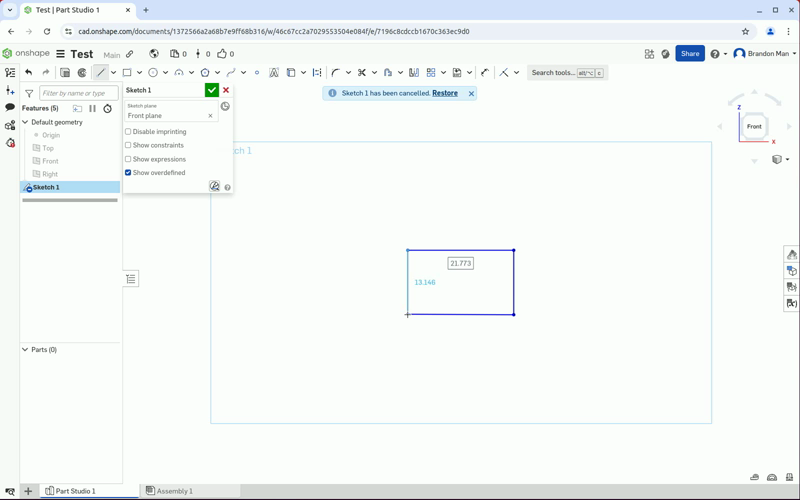
key_up(shift)
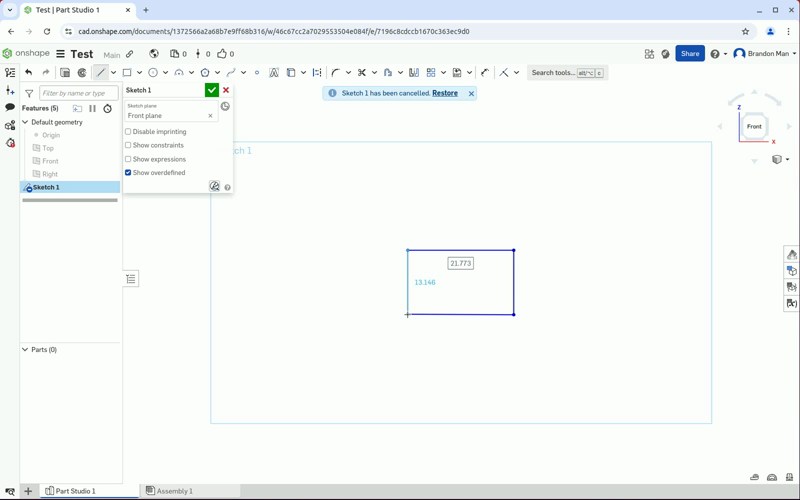
click(407, 314)
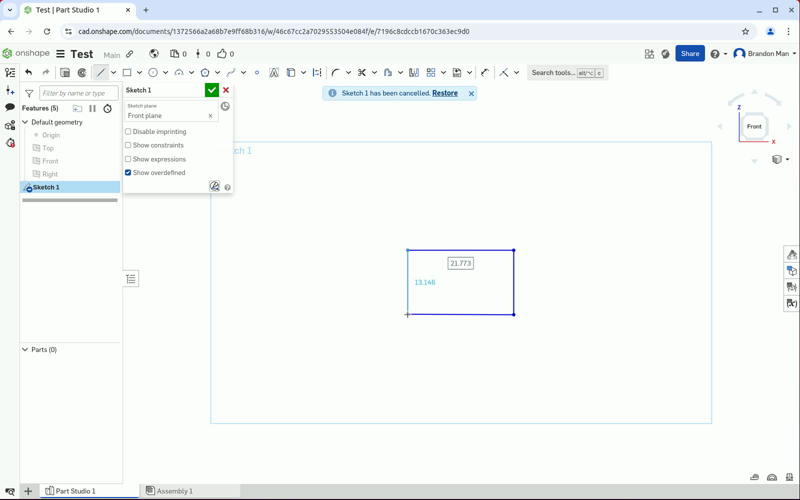
key(esc)
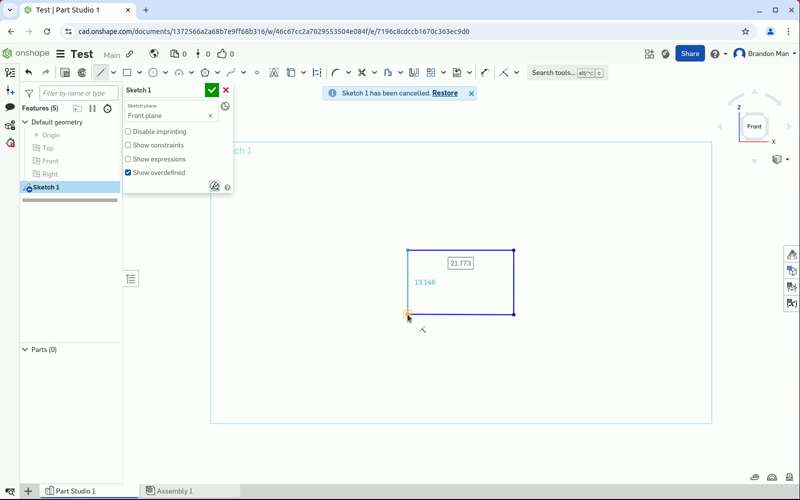
mouse_move(490, 268)
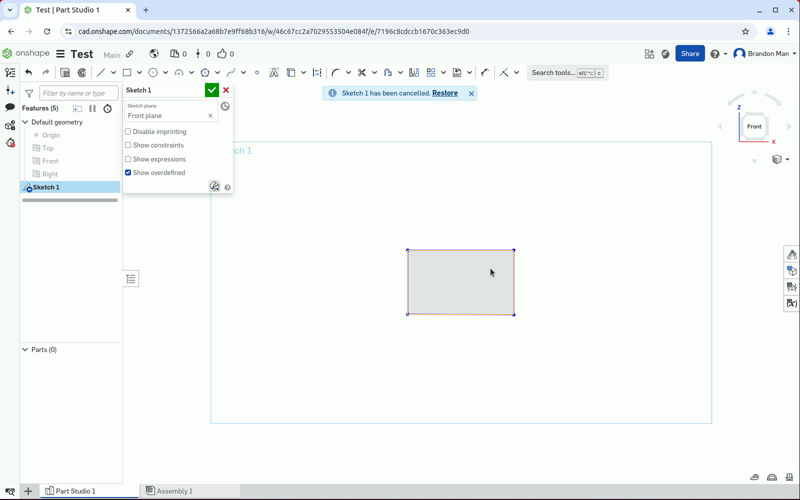
click(490, 268)
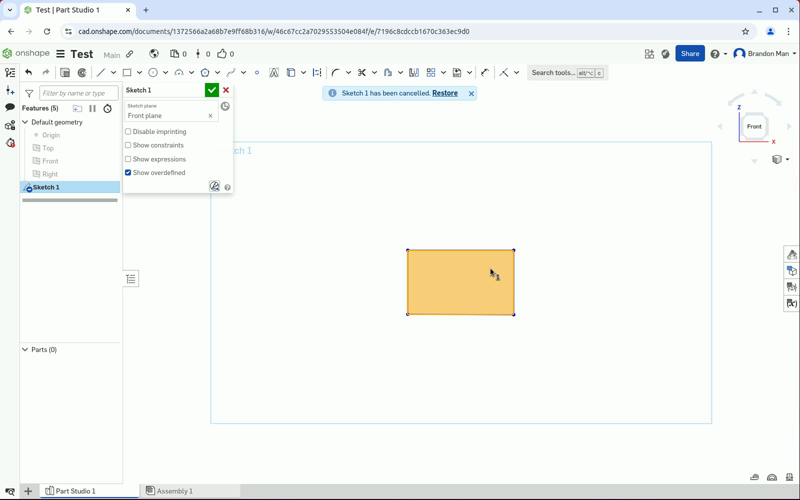
mouse_move(73, 352)
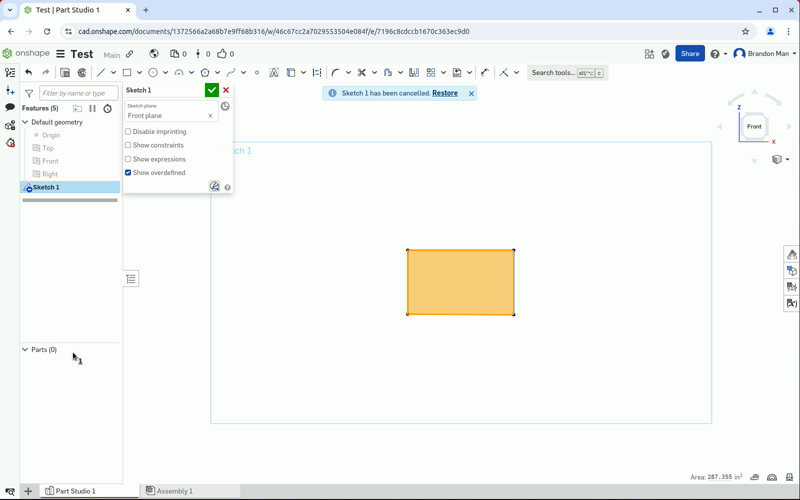
key(shift+y)
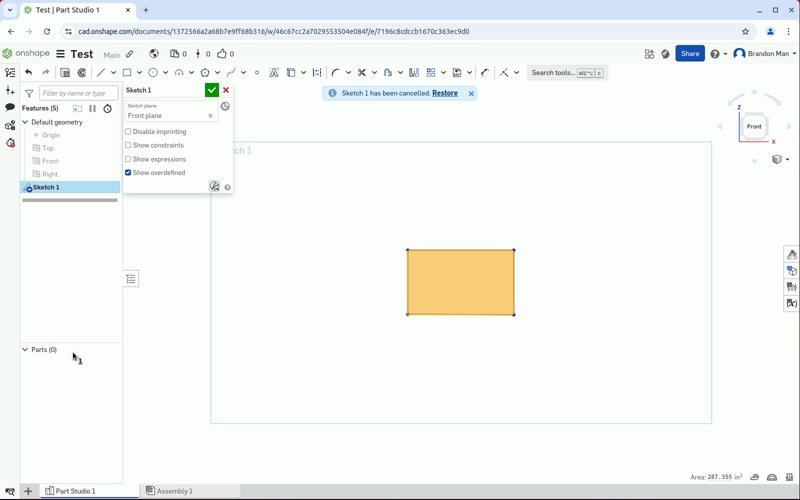
key(shift+e)
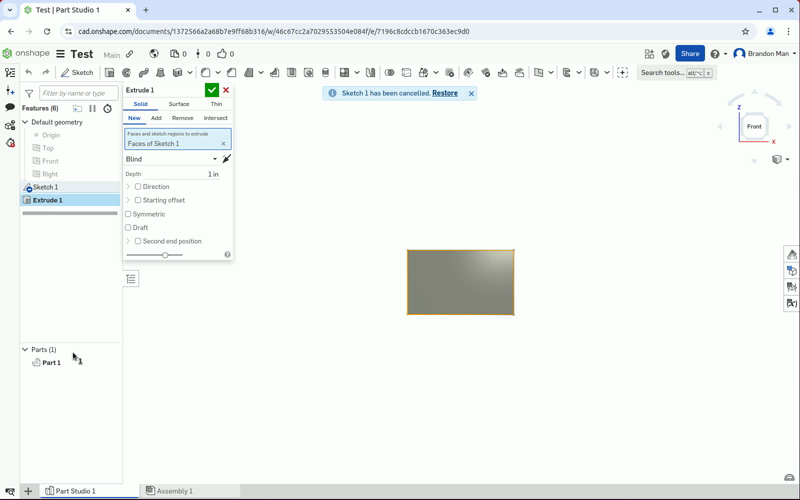
mouse_move(143, 106)
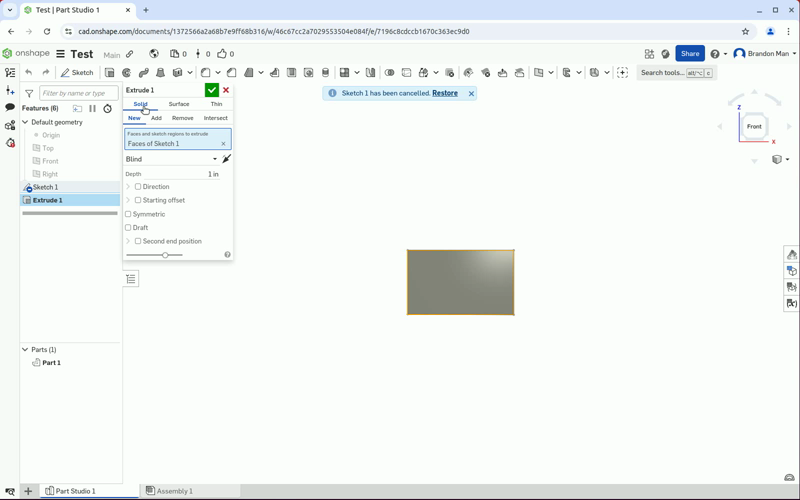
click(143, 106)
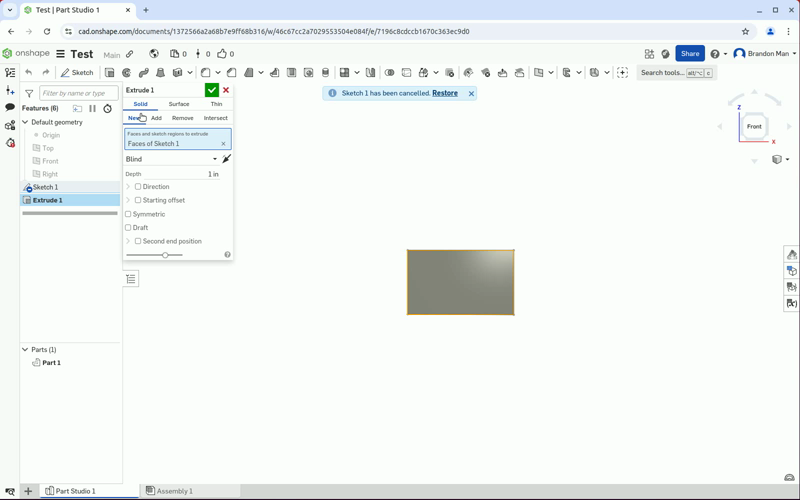
mouse_move(137, 120)
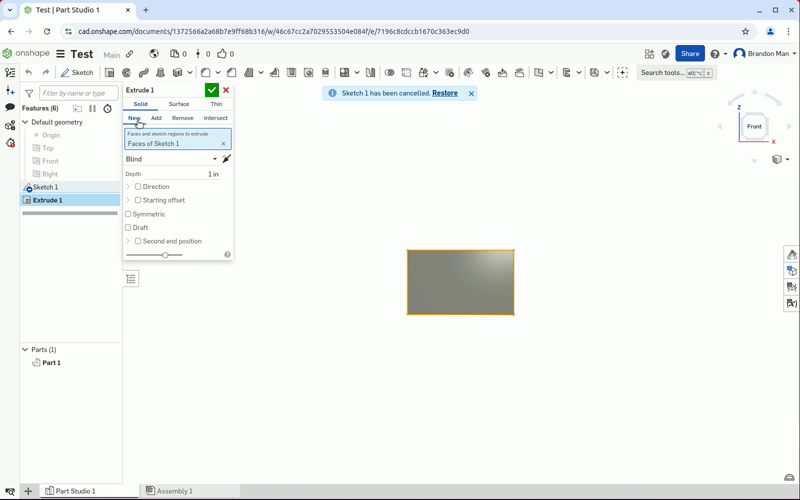
click(137, 120)
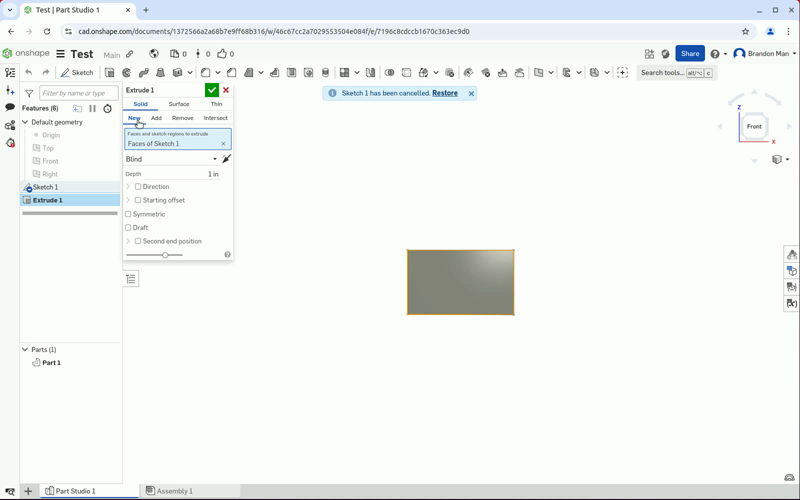
key(tab, 4)
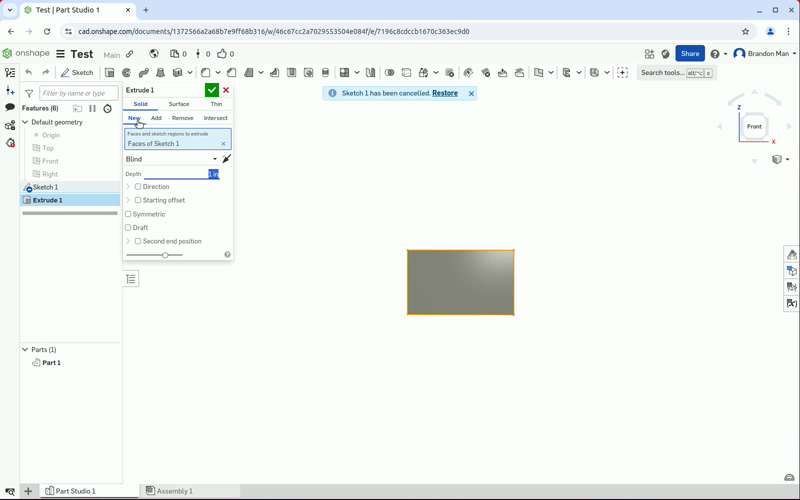
text(11.554)
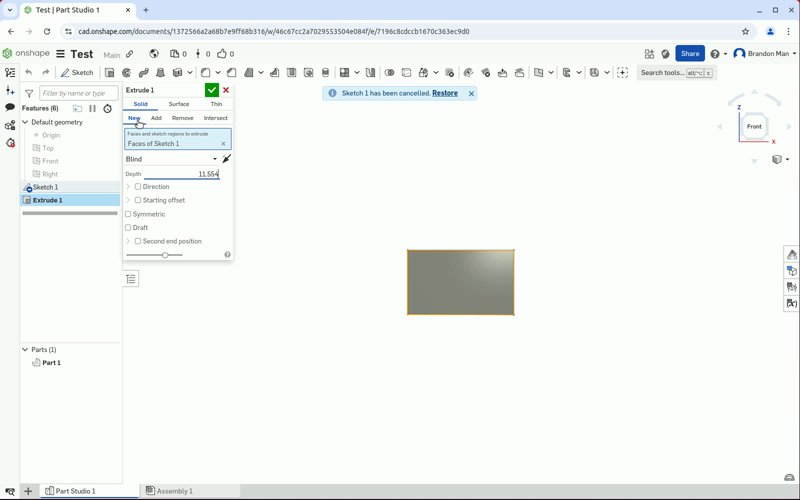
key(enter)
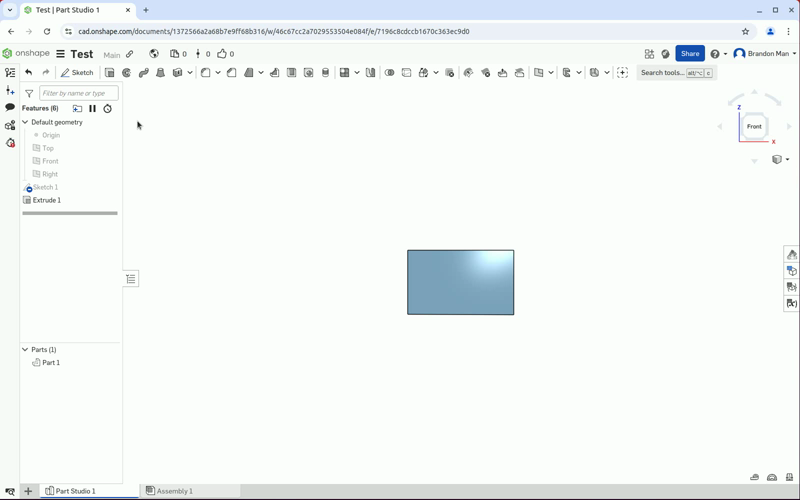
key(shift+h)
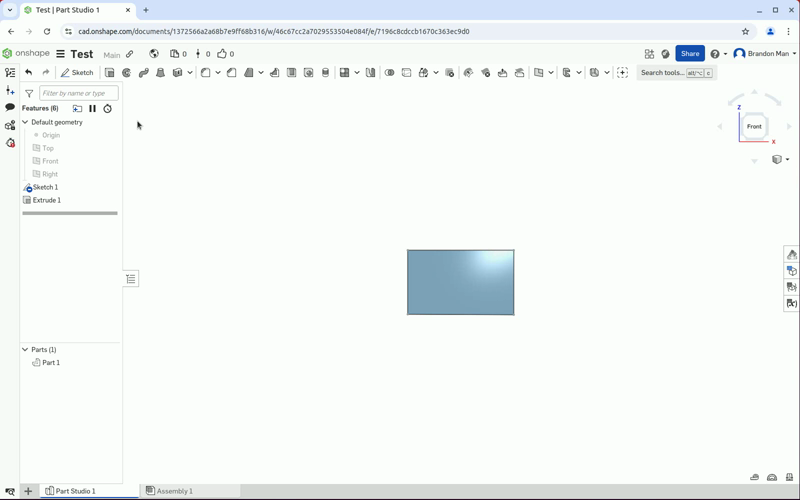
key(shift+h)
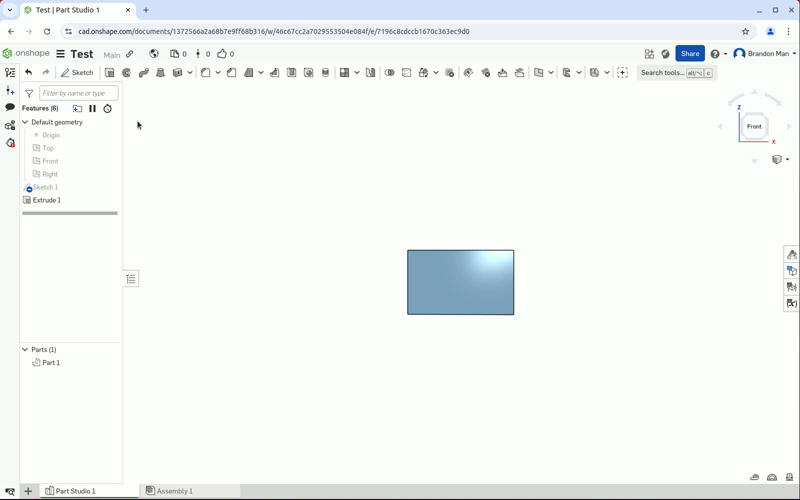
mouse_move(73, 189)
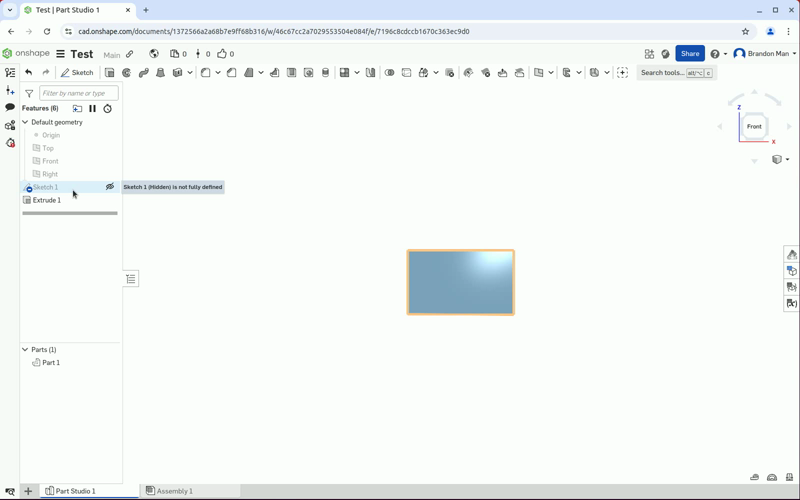
click(73, 189)
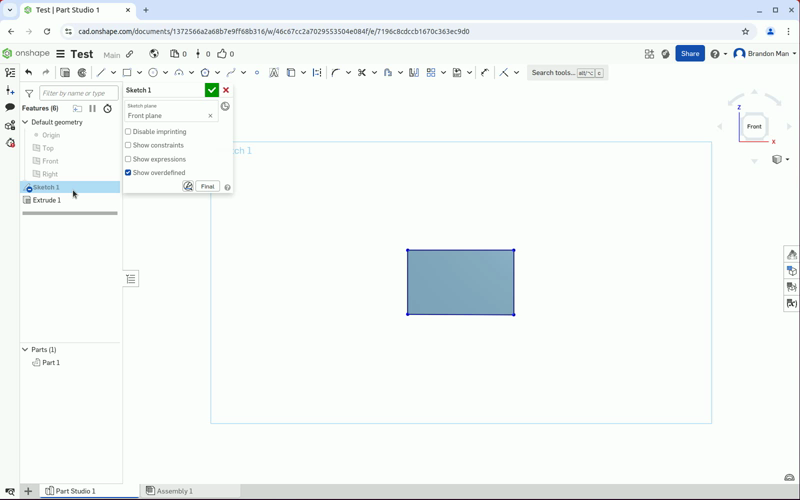
mouse_move(229, 92)
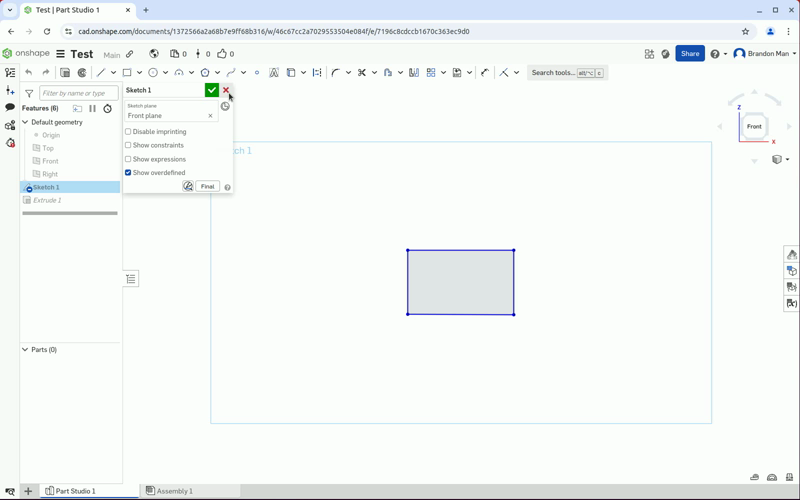
click(229, 92)
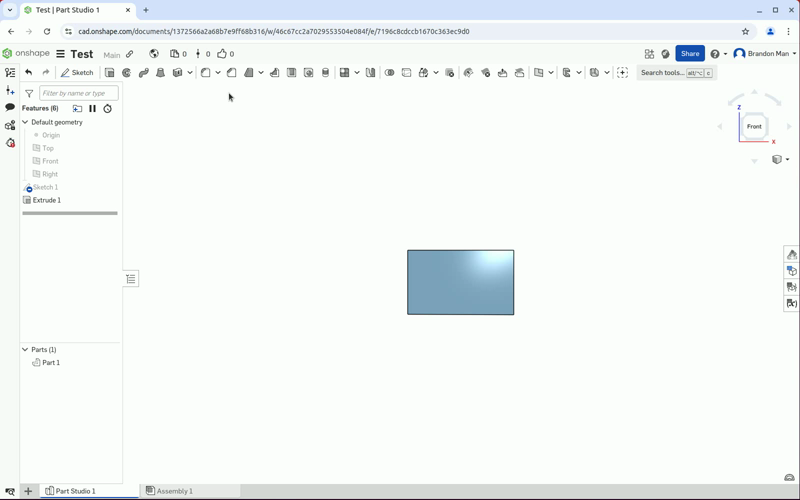
mouse_move(541, 75)
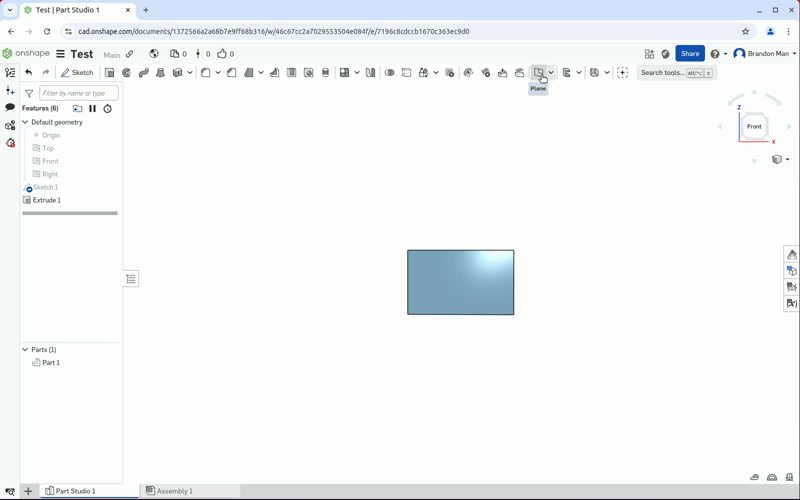
click(541, 75)
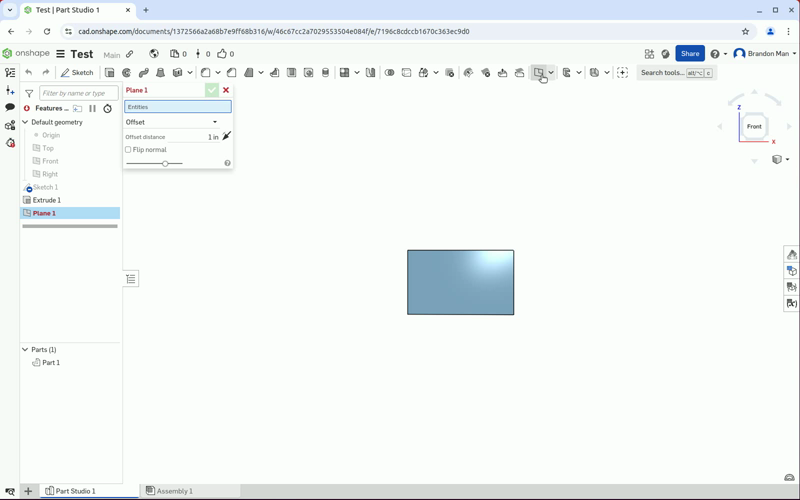
mouse_move(73, 163)
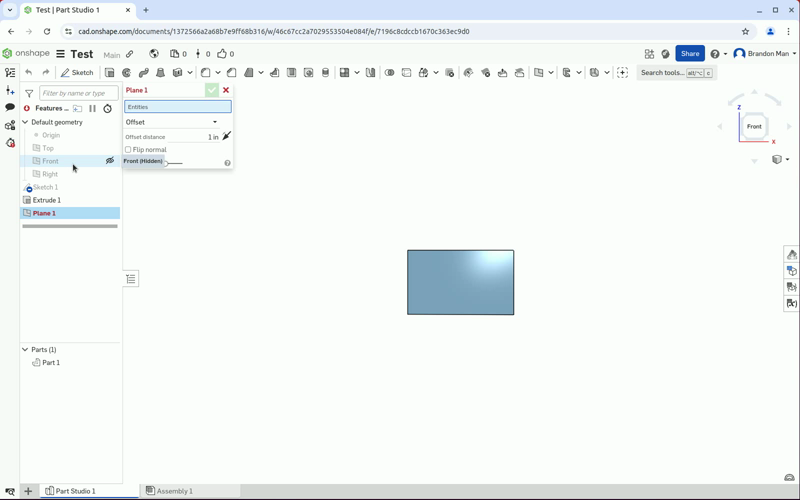
click(73, 163)
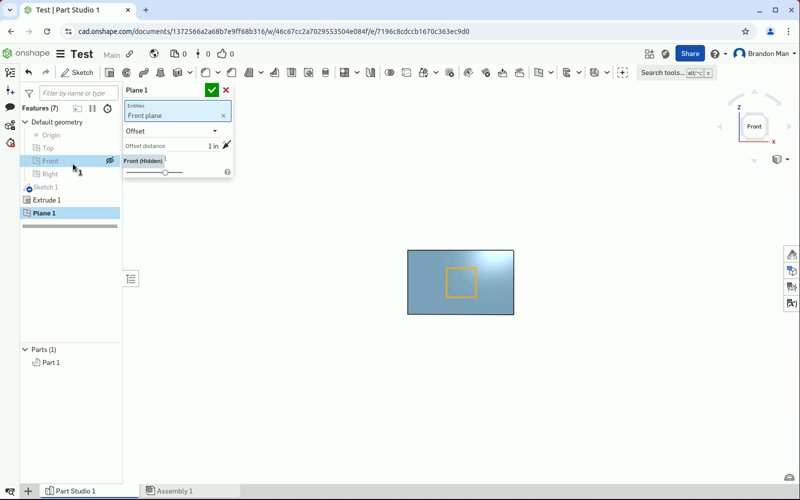
key(tab, 2)
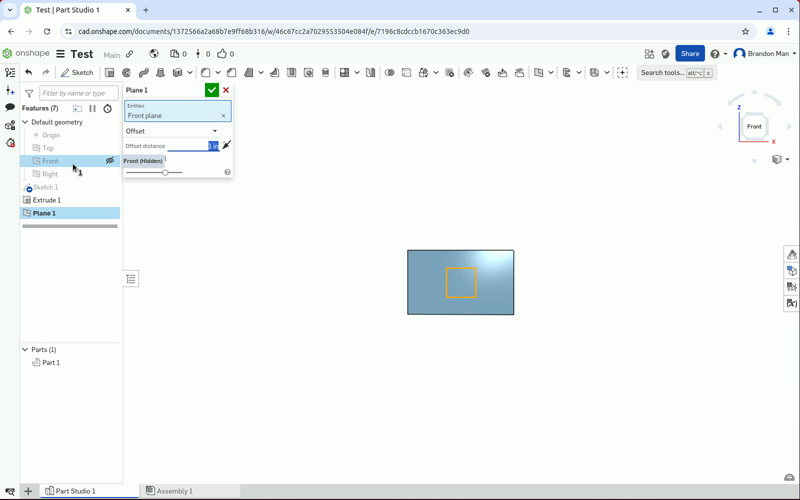
text(11.554)
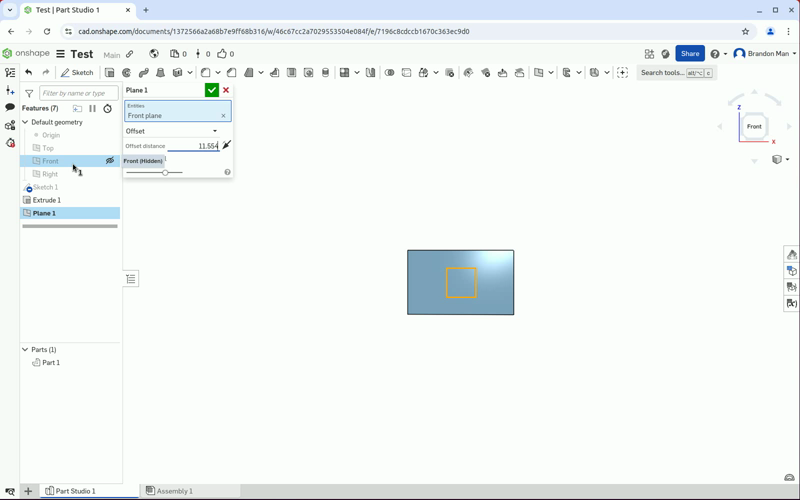
key(enter, 2)
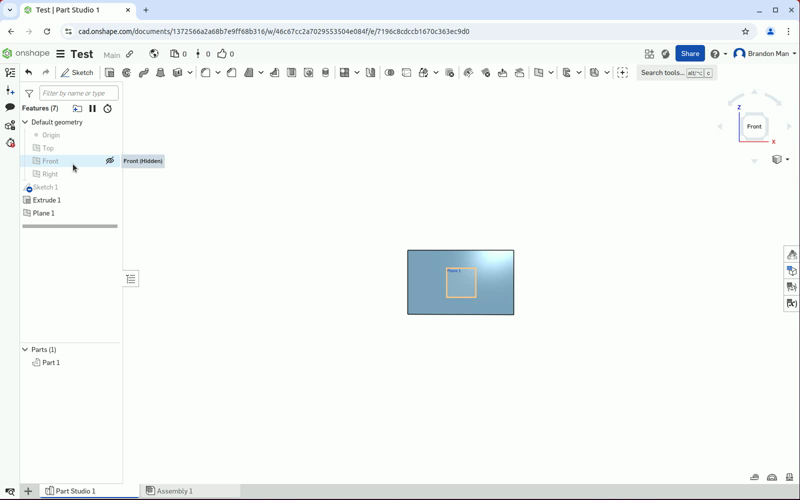
key(shift+s)
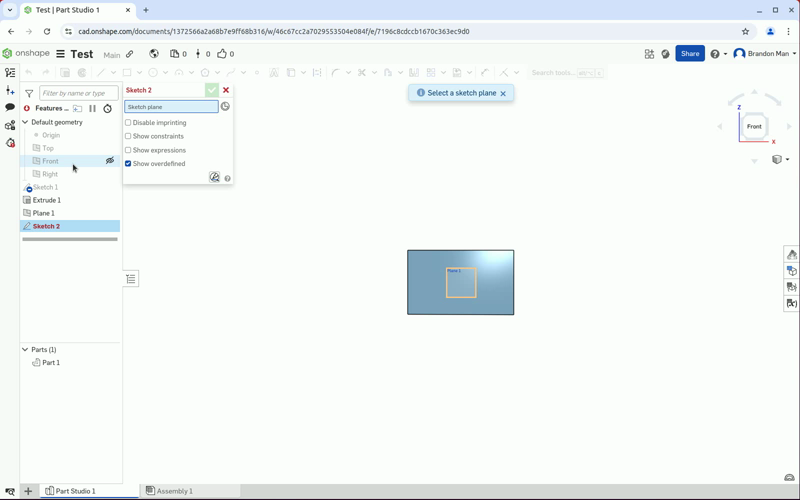
mouse_move(73, 215)
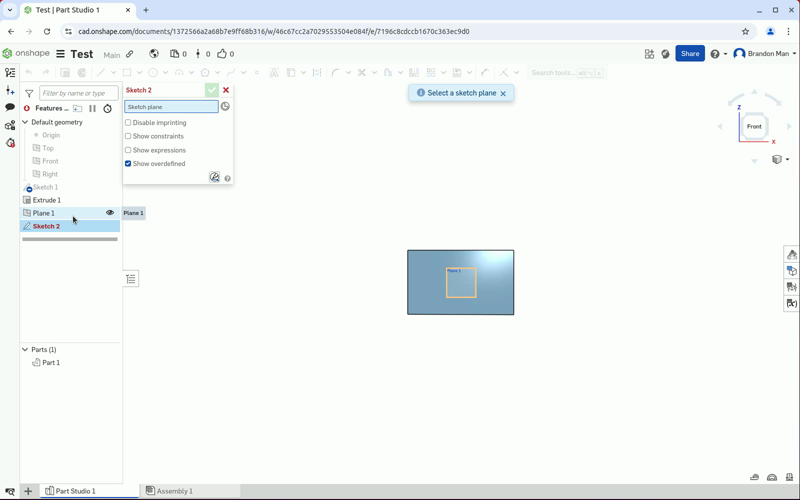
click(73, 215)
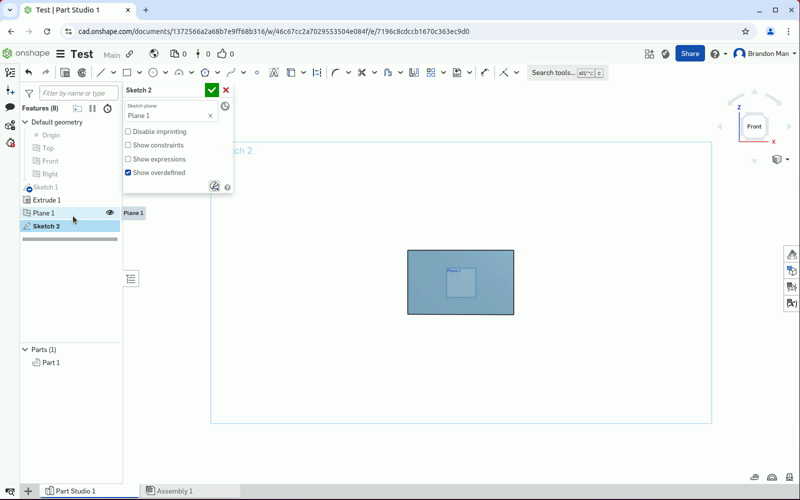
mouse_move(73, 352)
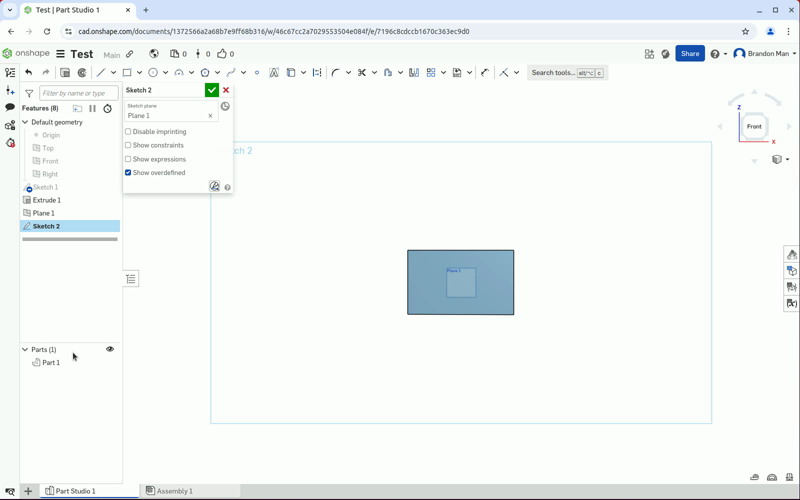
key(y)
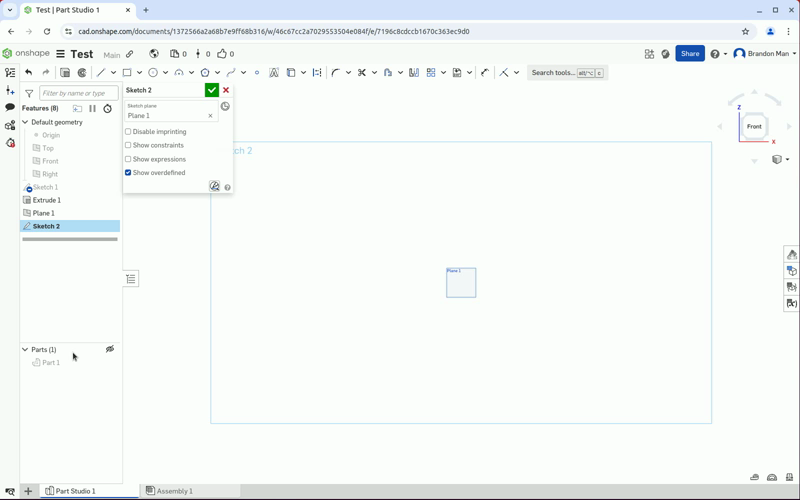
key(c)
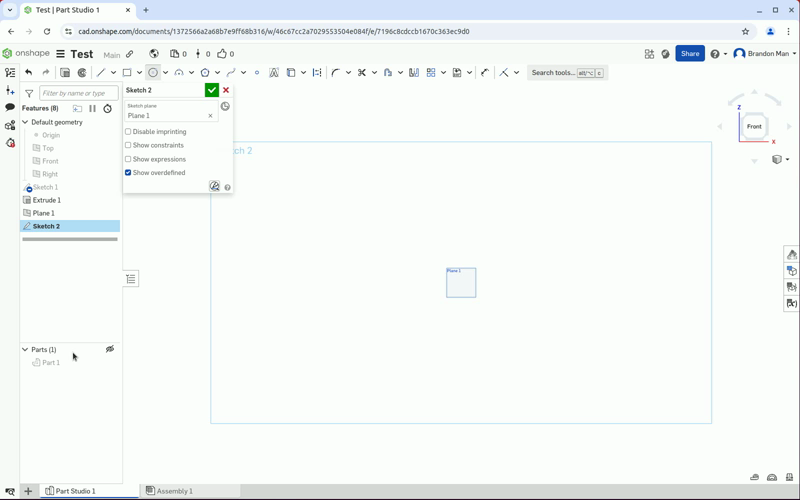
key_down(shift)
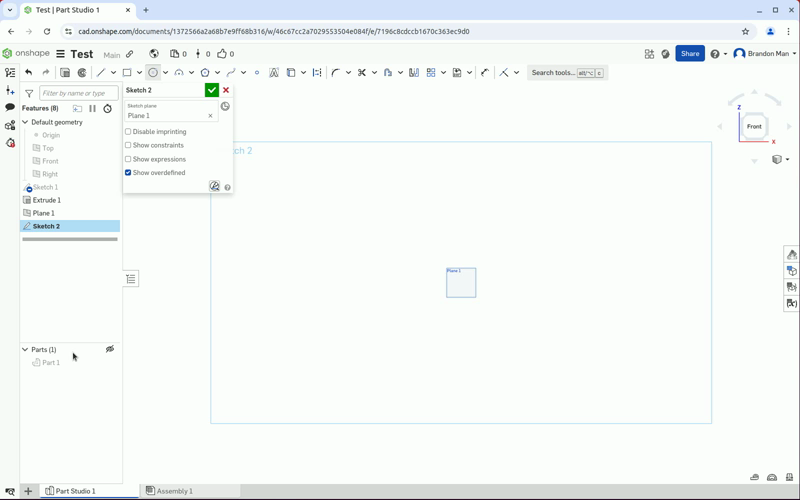
mouse_move(461, 282)
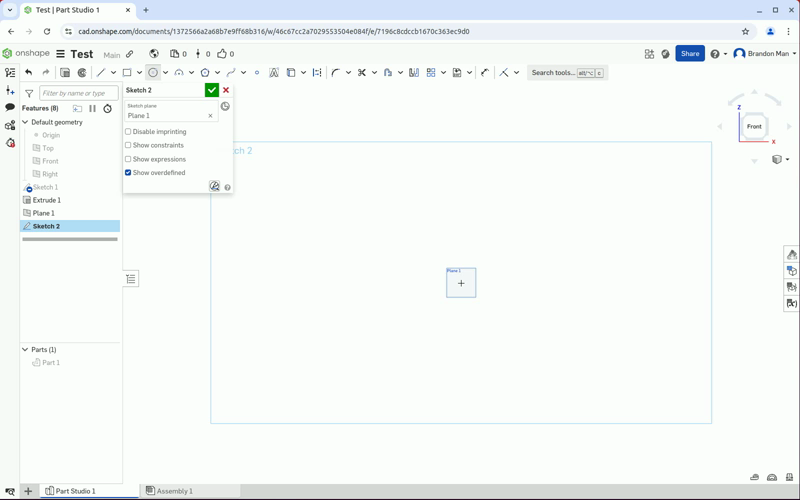
click(461, 282)
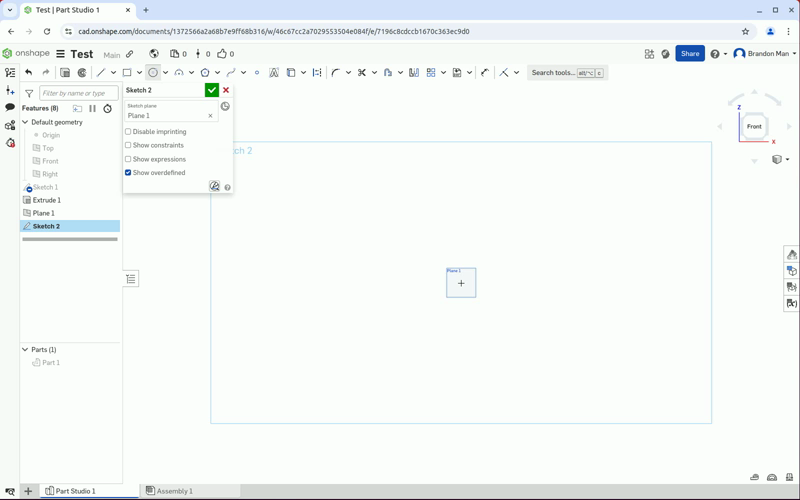
key_up(shift)
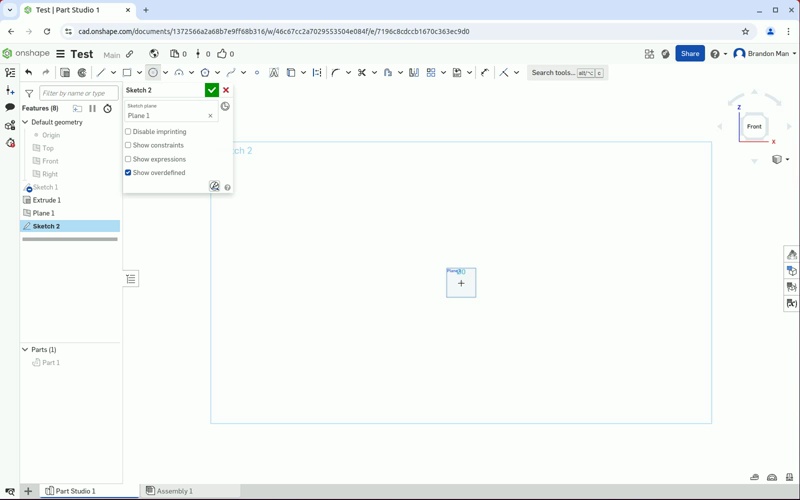
mouse_move(493, 282)
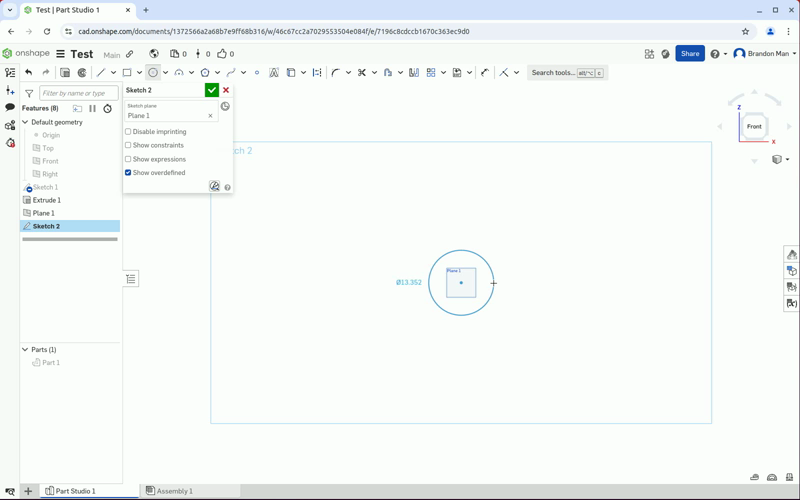
click(493, 282)
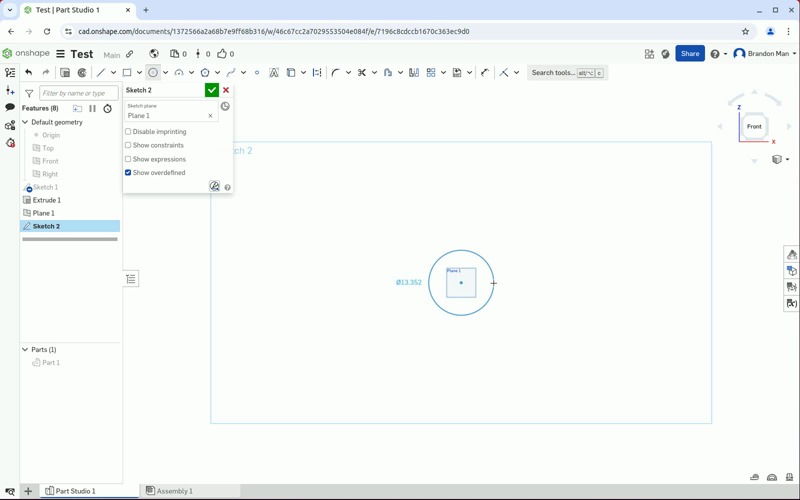
key(esc)
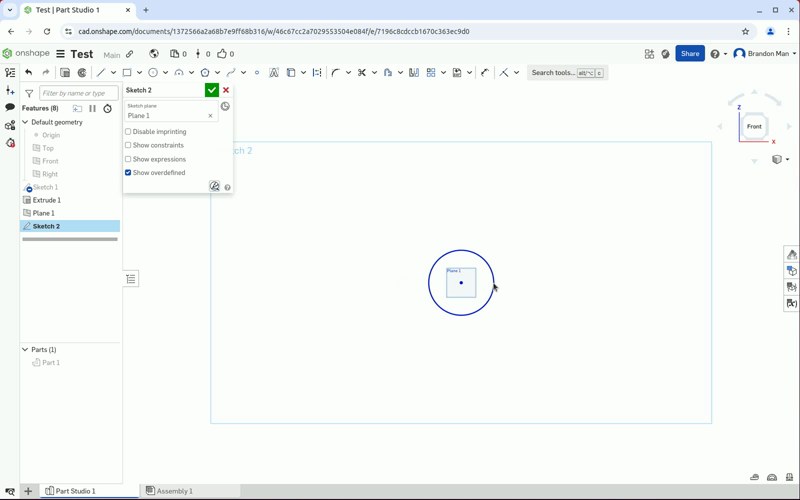
mouse_move(480, 267)
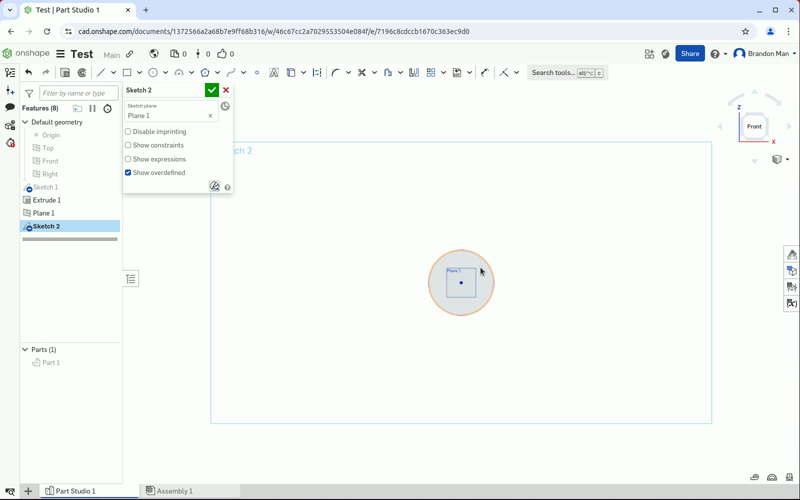
click(480, 267)
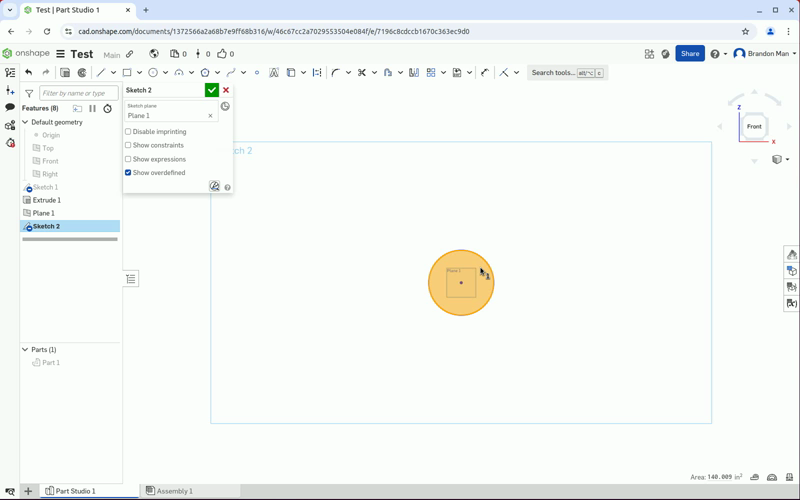
mouse_move(73, 352)
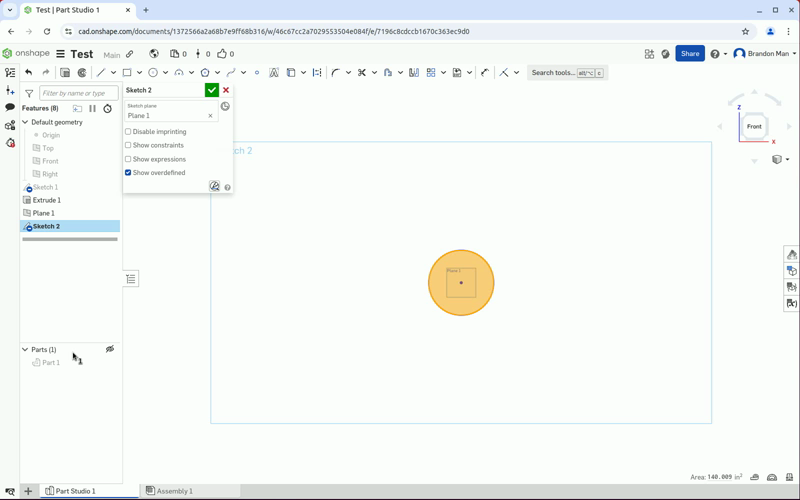
key(shift+y)
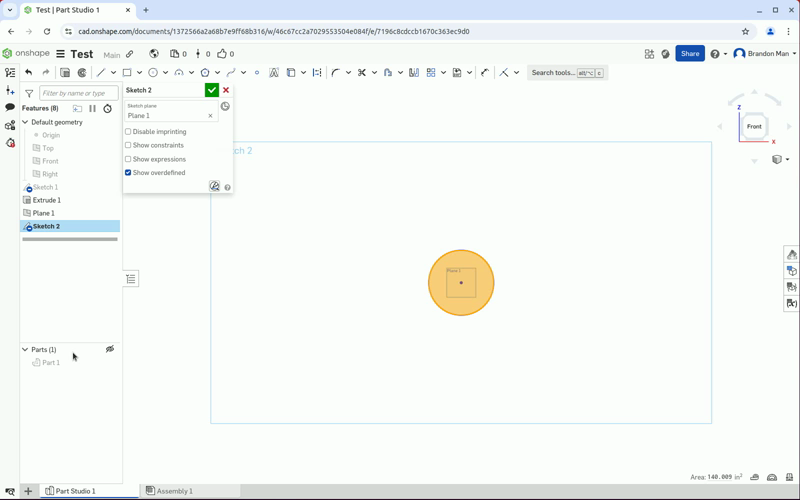
key(shift+e)
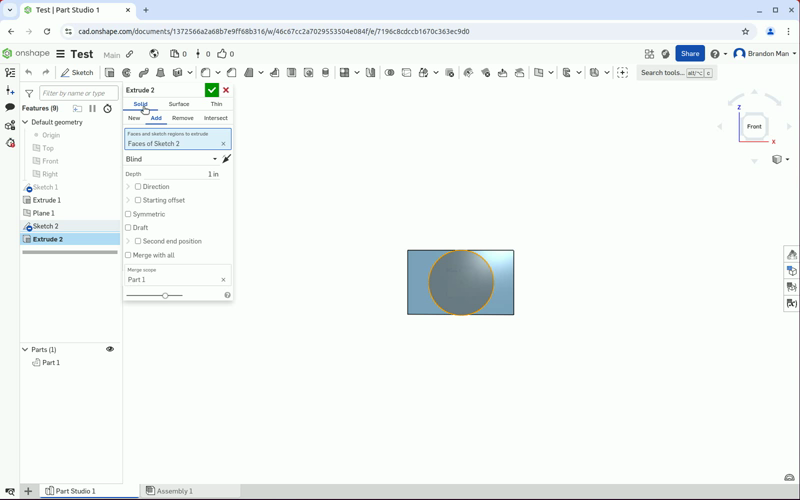
mouse_move(143, 106)
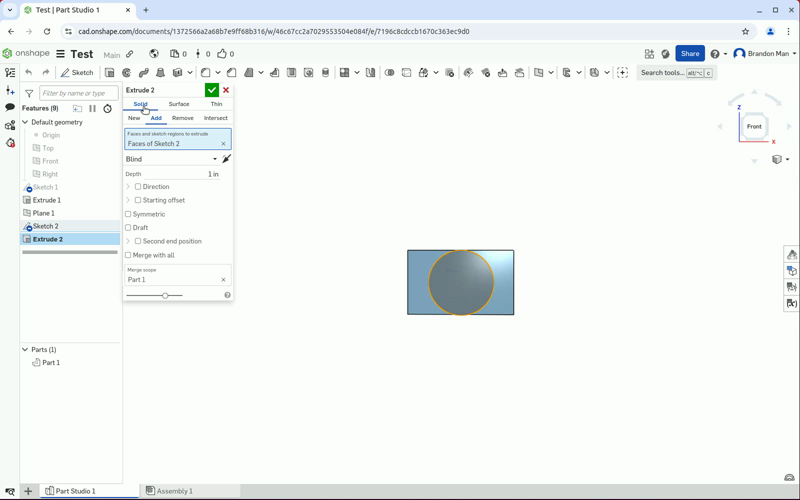
click(143, 106)
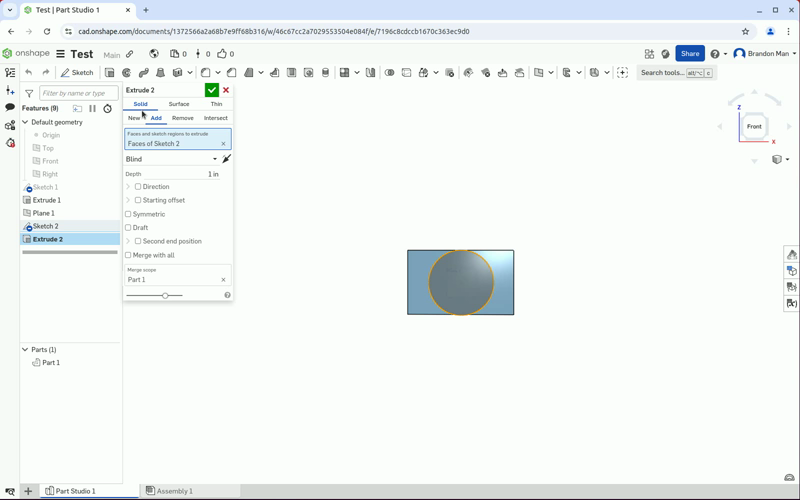
mouse_move(137, 120)
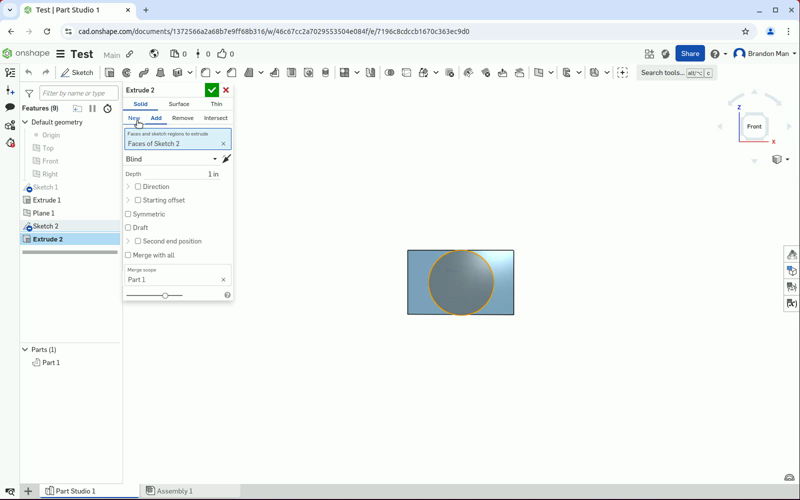
click(137, 120)
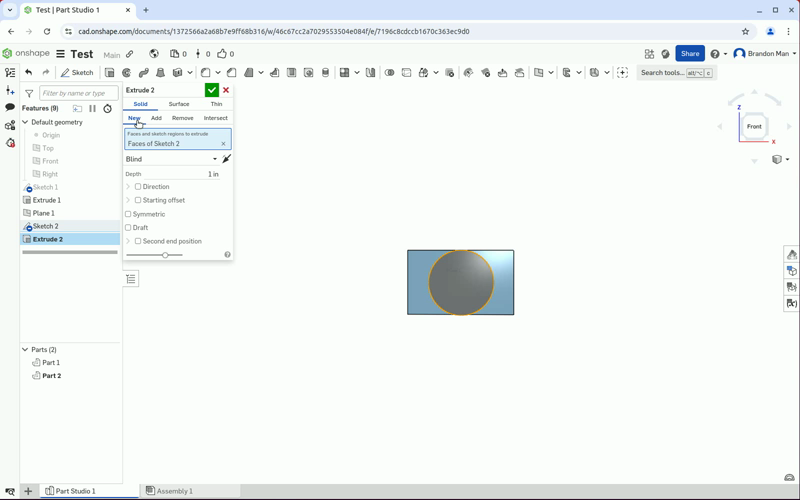
key(tab, 4)
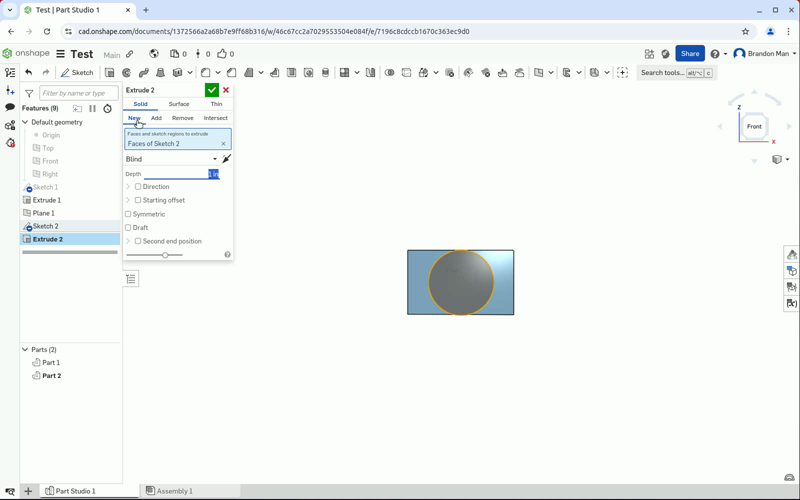
text(11.554)
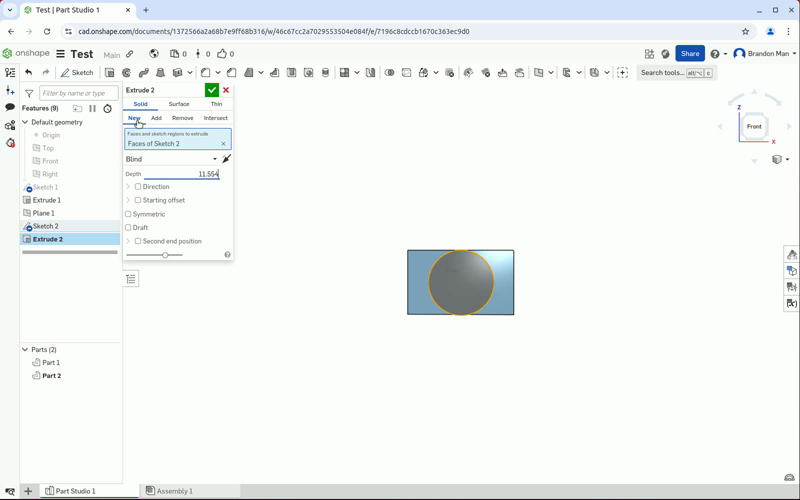
key(enter)
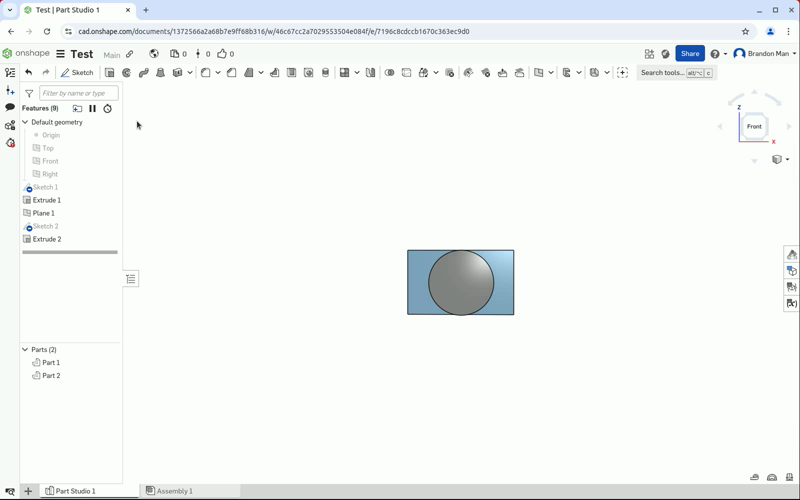
key(shift+h)
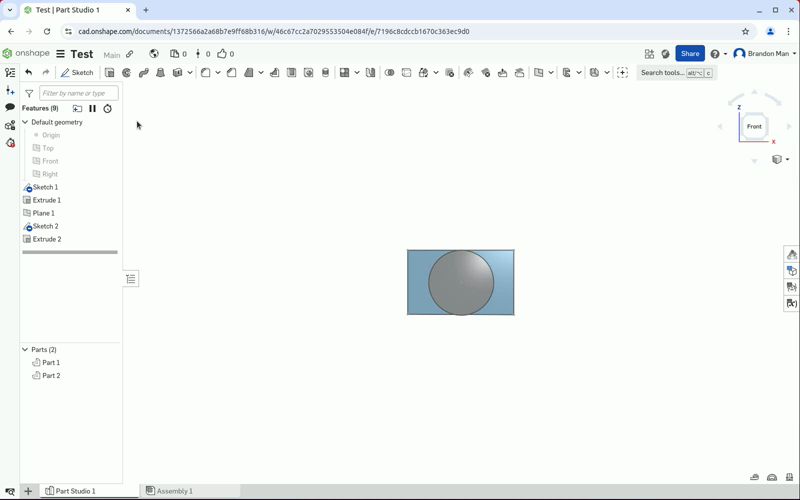
key(shift+h)
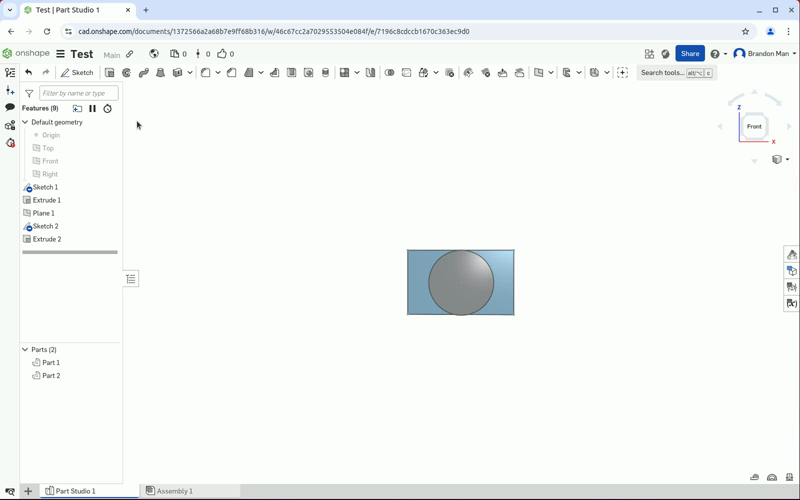
key(shift+7)
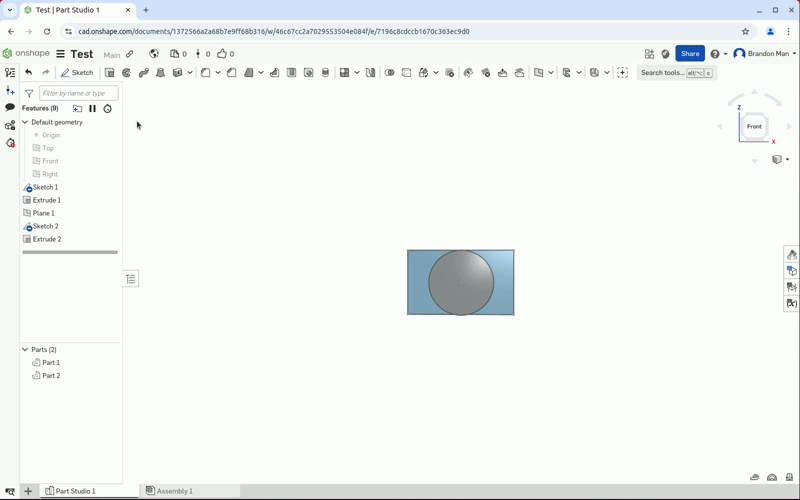
key(left, 2)
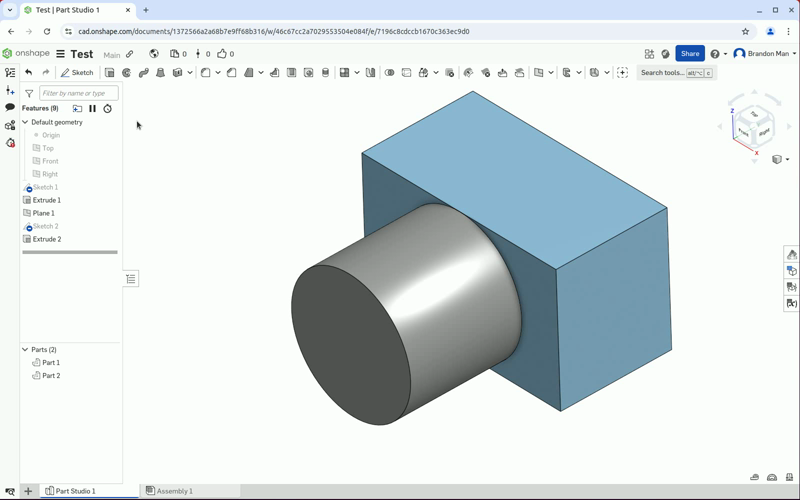
key(down, 2)
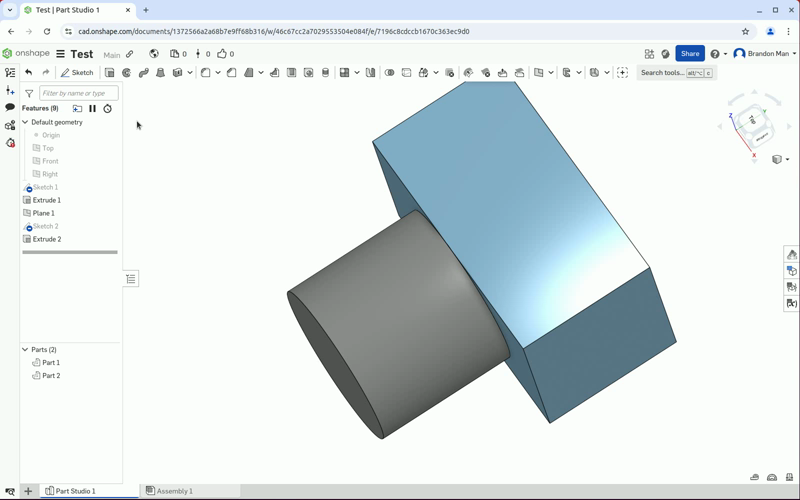
key(up, 2)
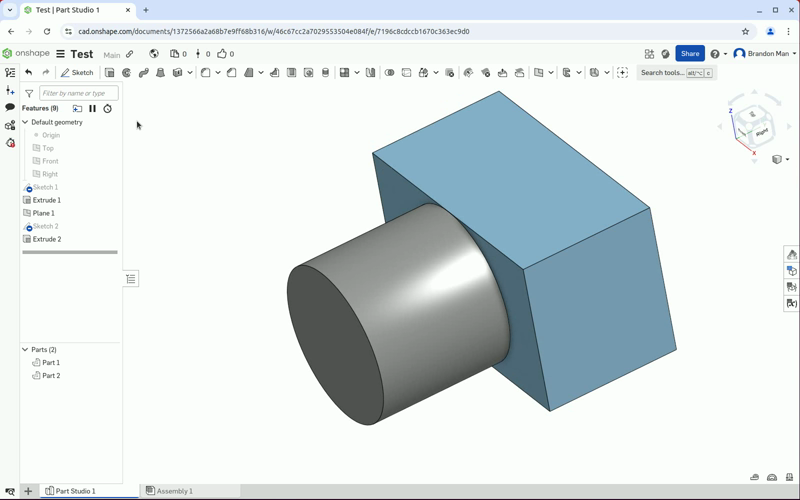
key(right, 2)
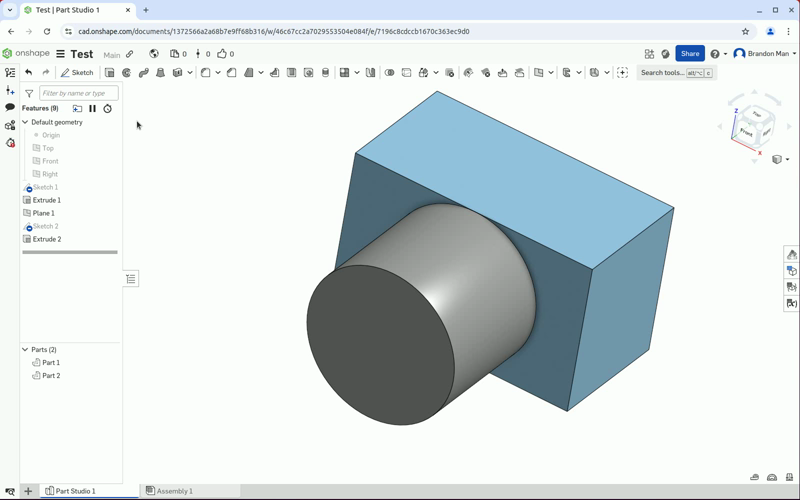
mouse_move(73, 189)
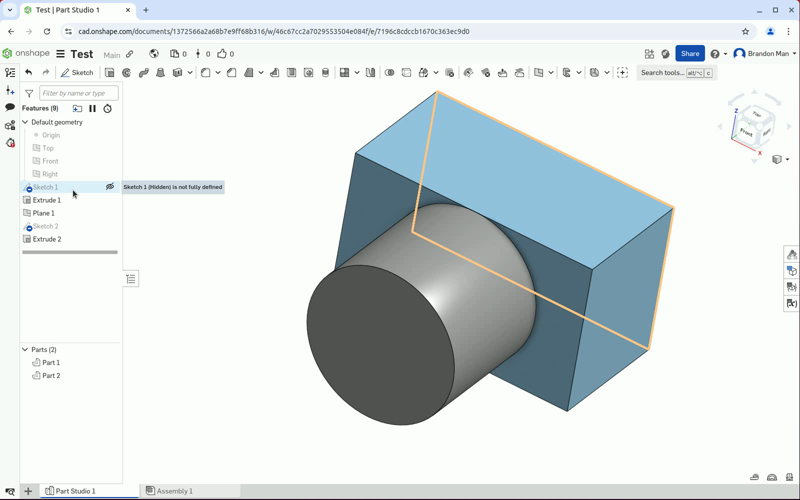
click(73, 189)